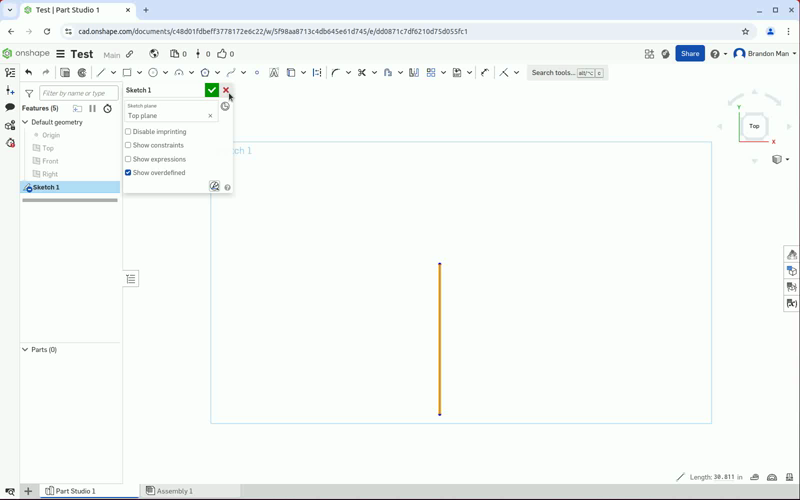
key(shift+h)
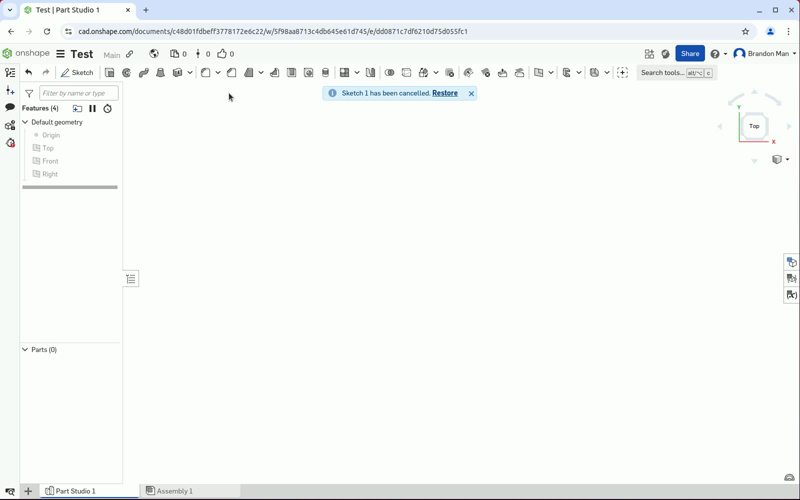
mouse_move(73, 352)
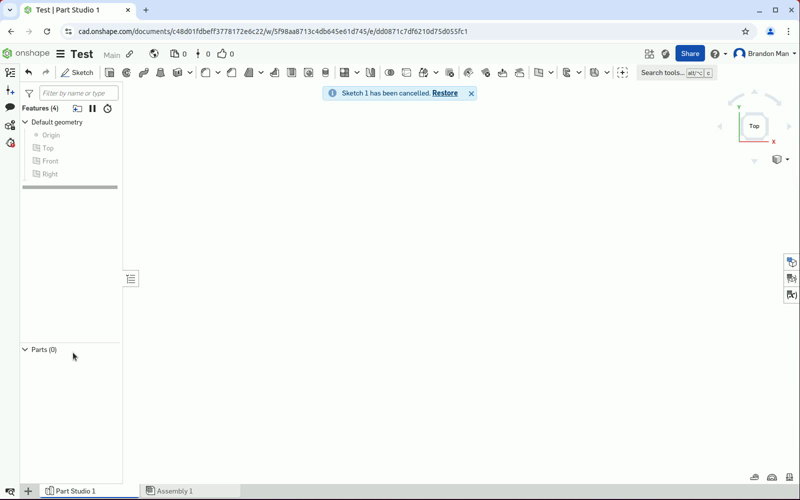
key(y)
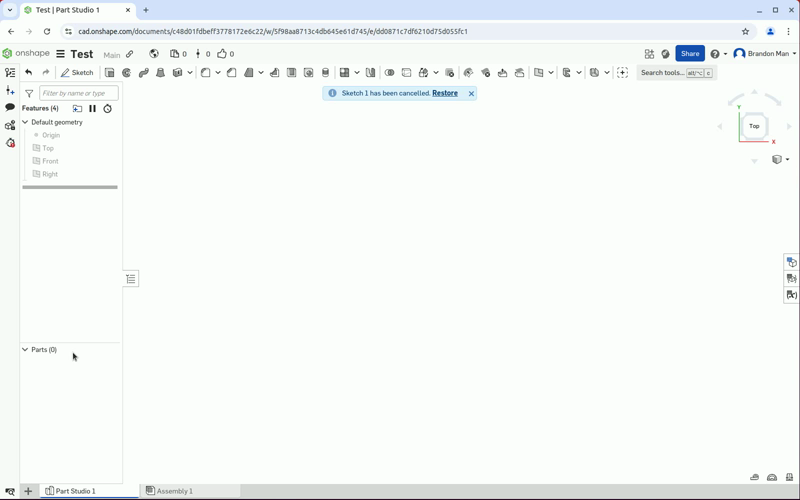
key(shift+p)
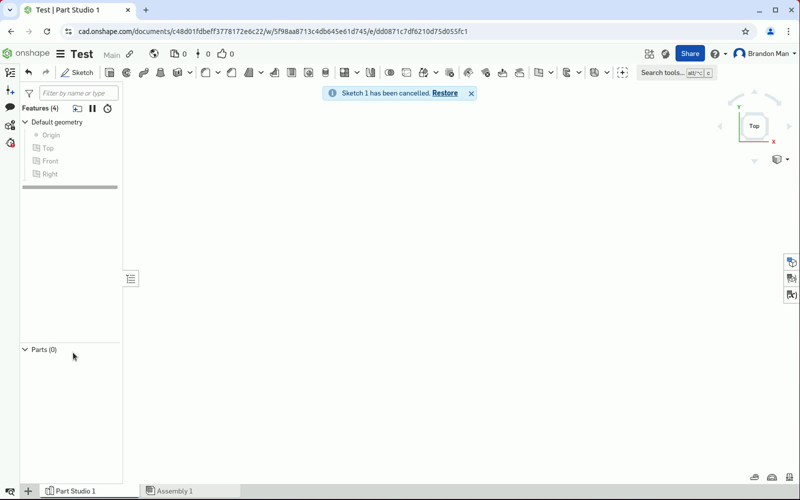
key(space)
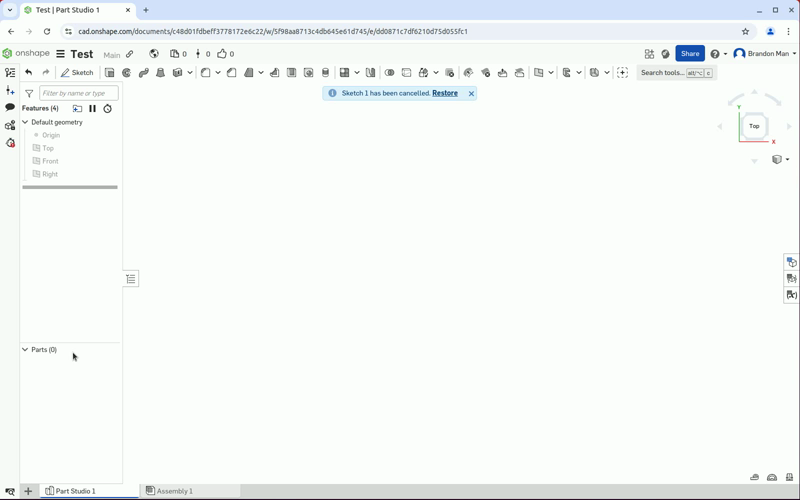
key_down(shift)
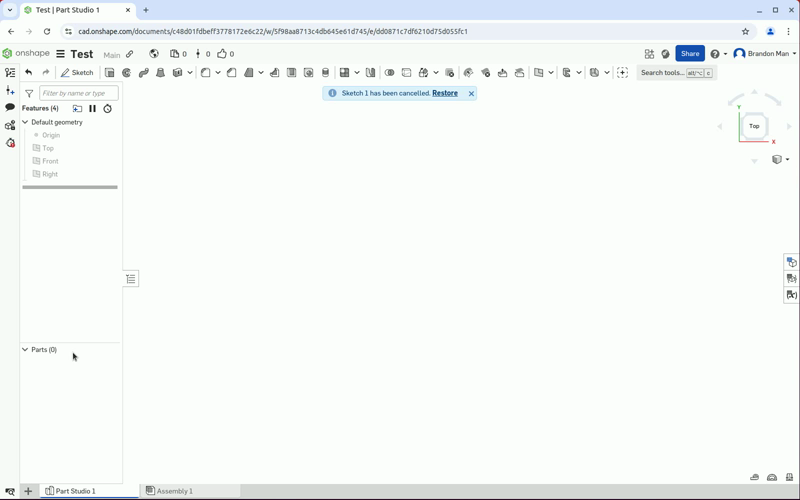
key(up)
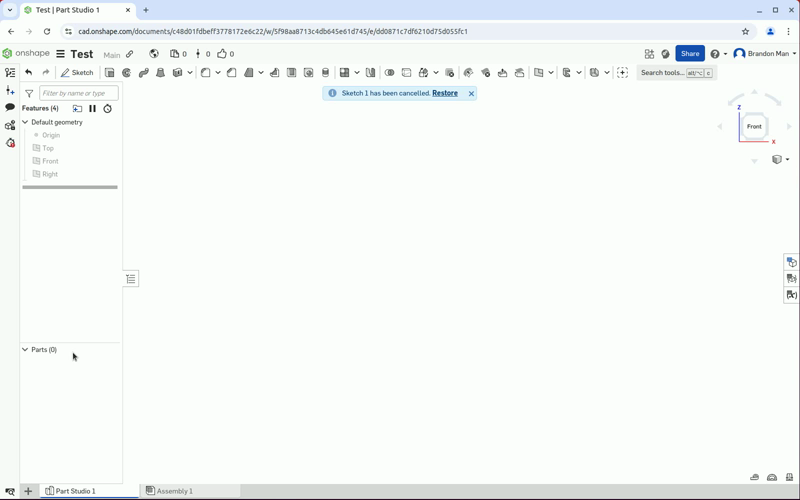
key_up(shift)
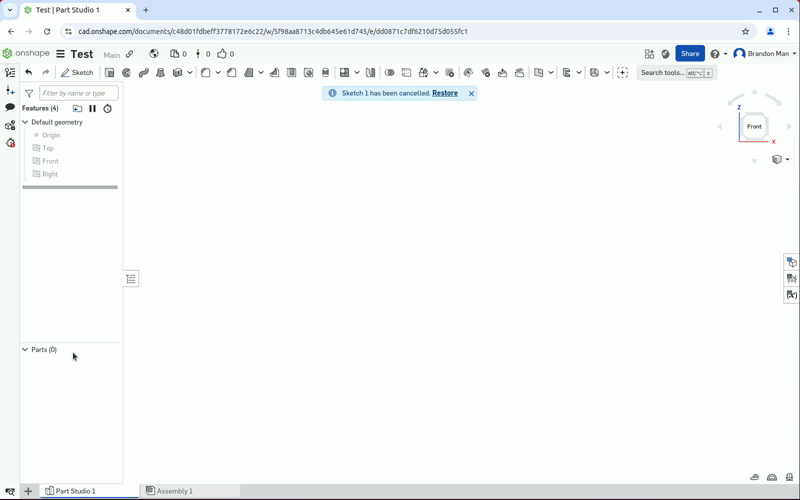
mouse_move(73, 352)
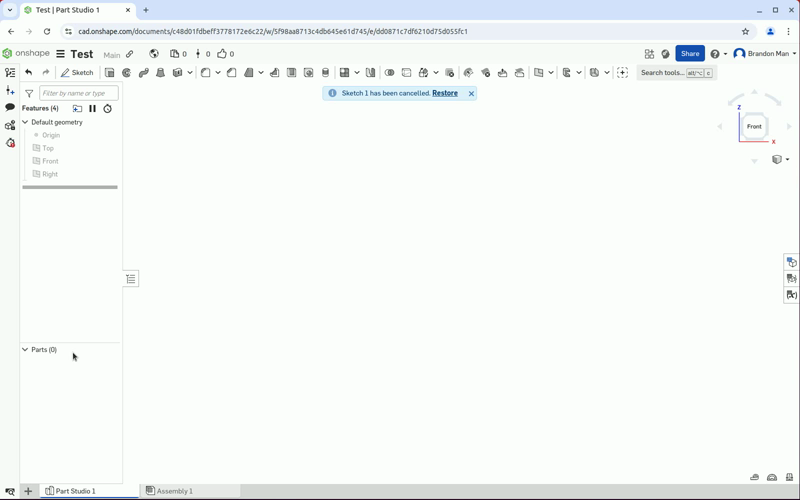
key(shift+y)
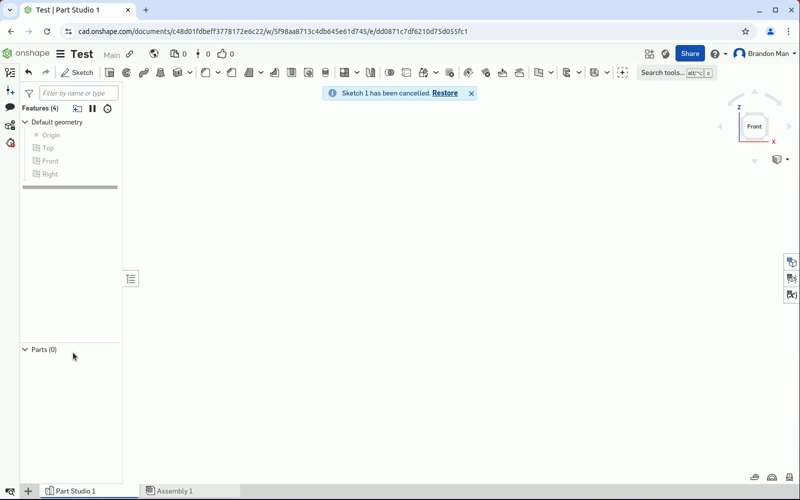
key(shift+s)
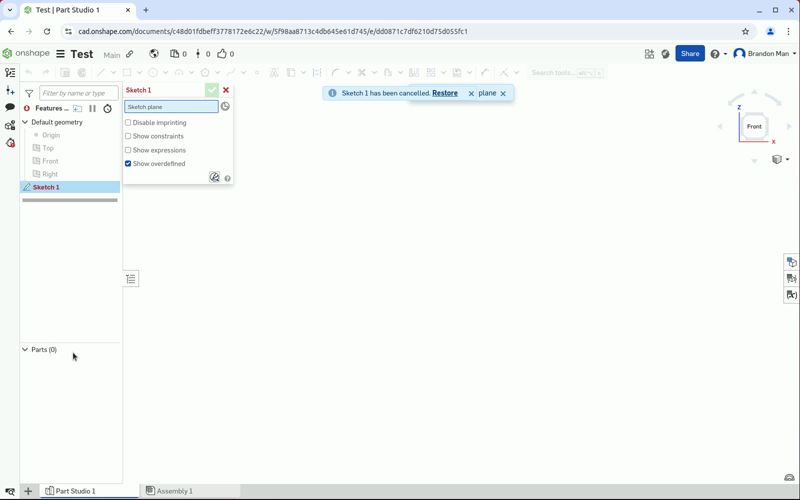
mouse_move(73, 163)
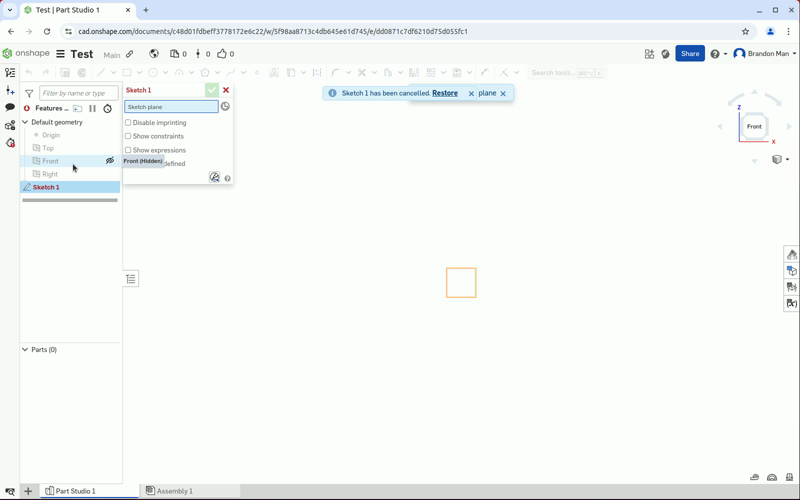
click(73, 163)
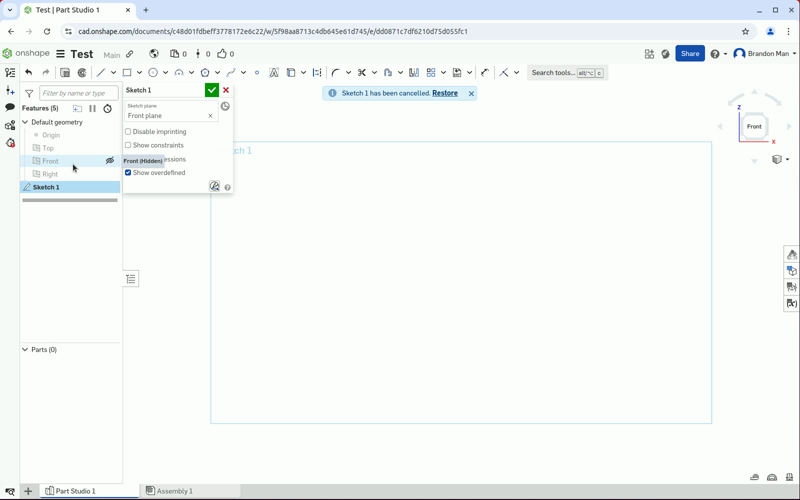
mouse_move(73, 352)
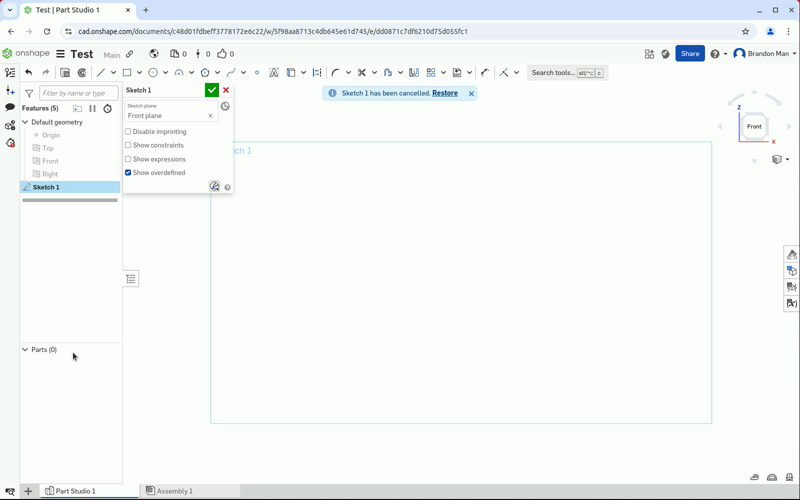
key(y)
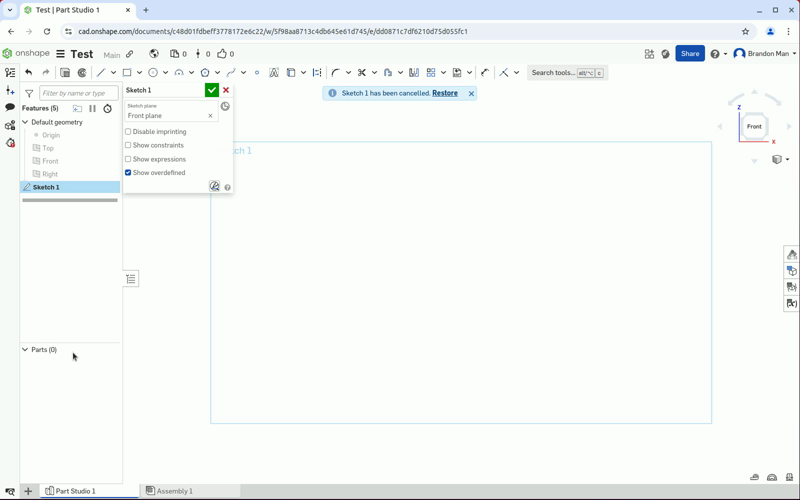
key(l)
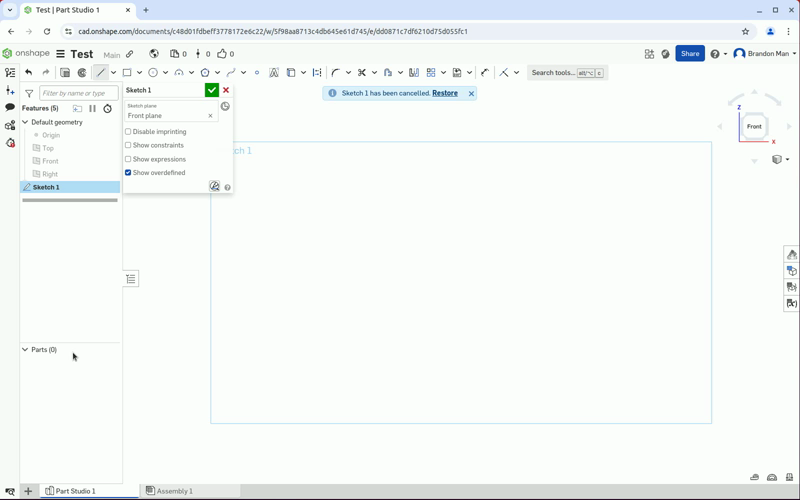
key_down(shift)
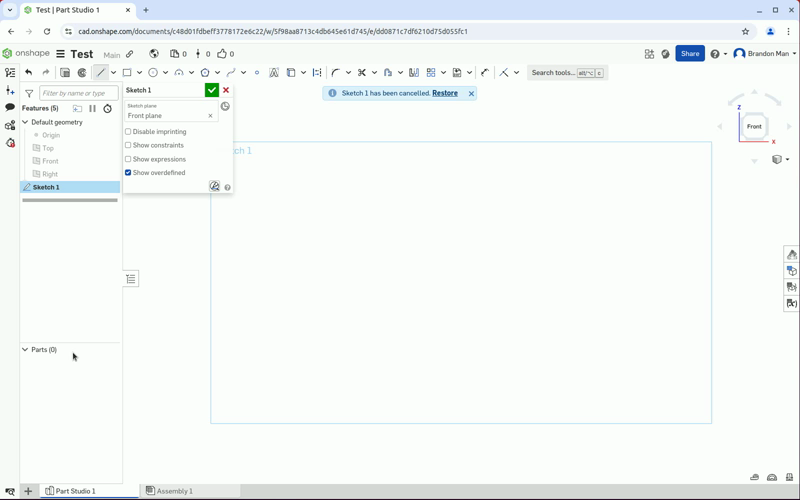
mouse_move(456, 297)
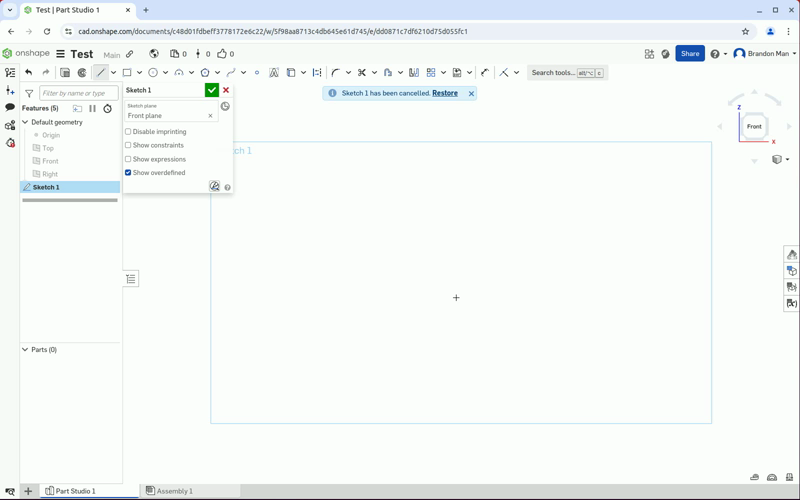
click(456, 297)
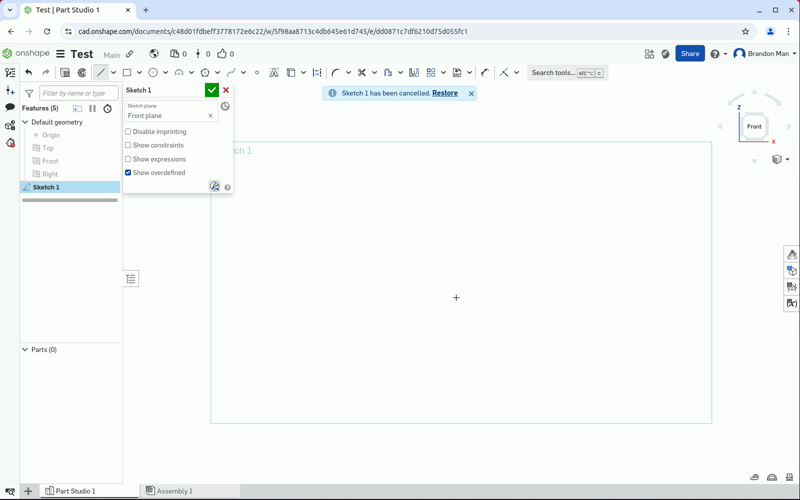
key_up(shift)
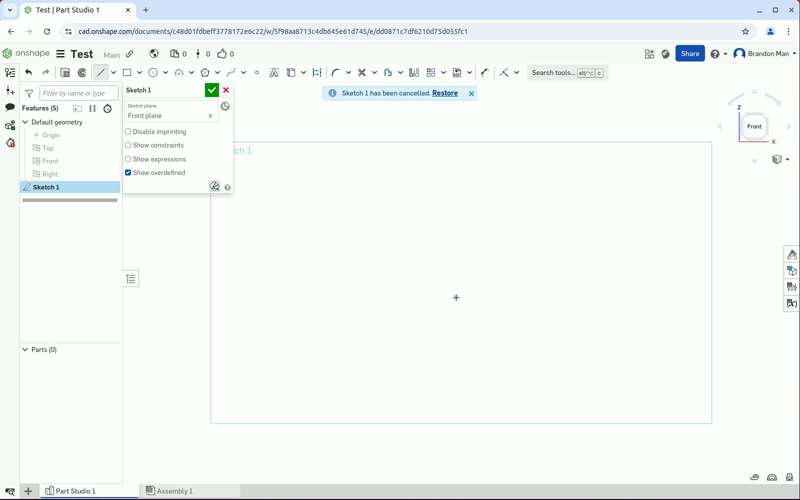
key_down(shift)
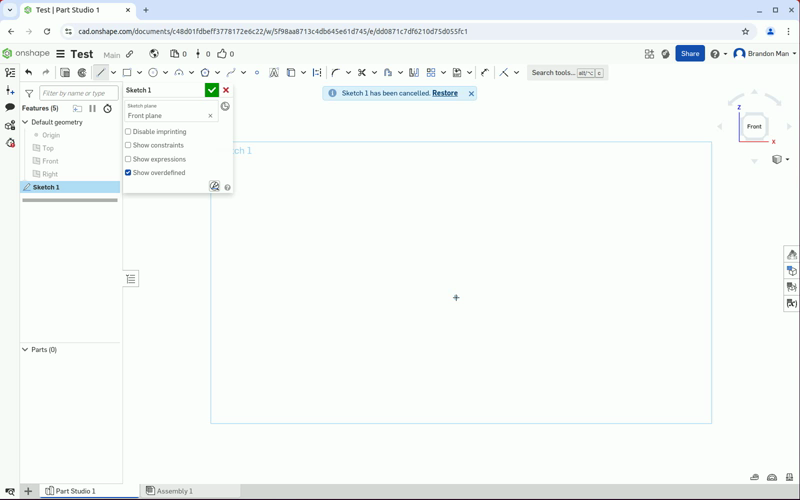
mouse_move(486, 297)
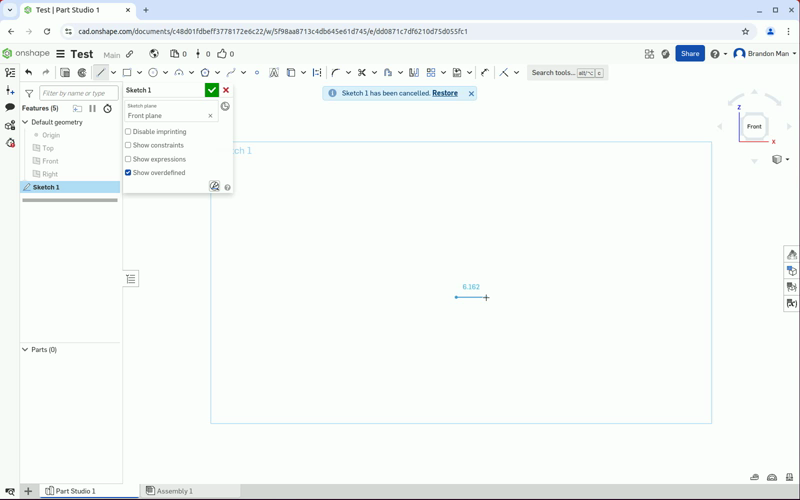
mouse_move(515, 297)
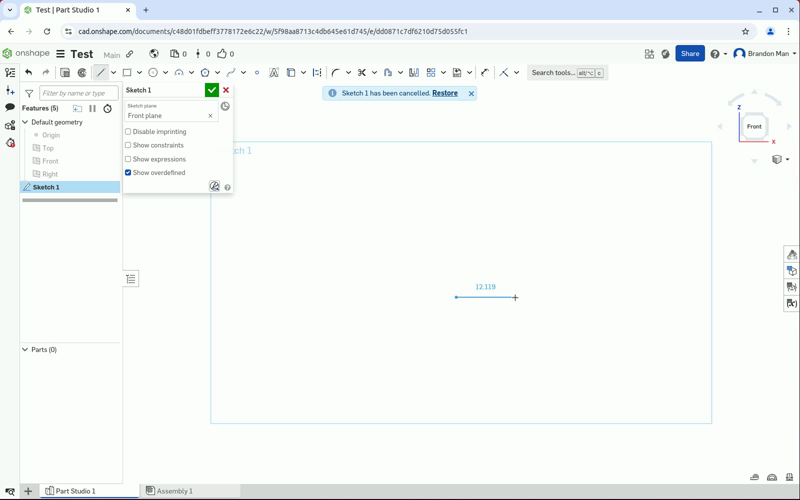
click(515, 297)
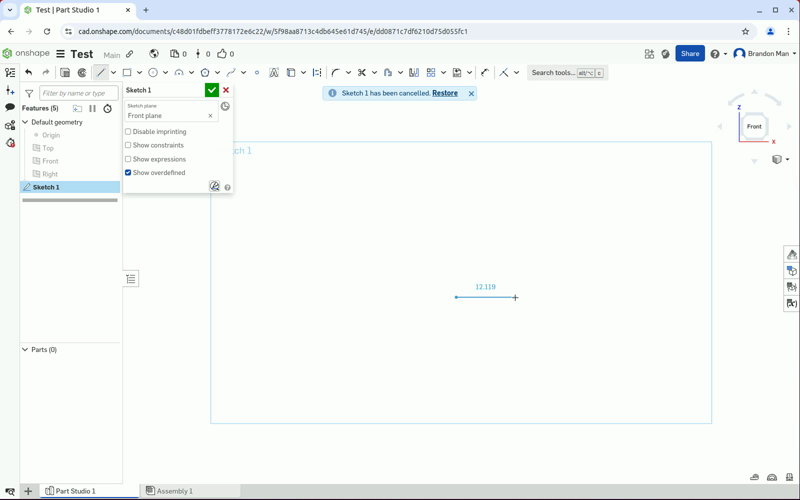
key_up(shift)
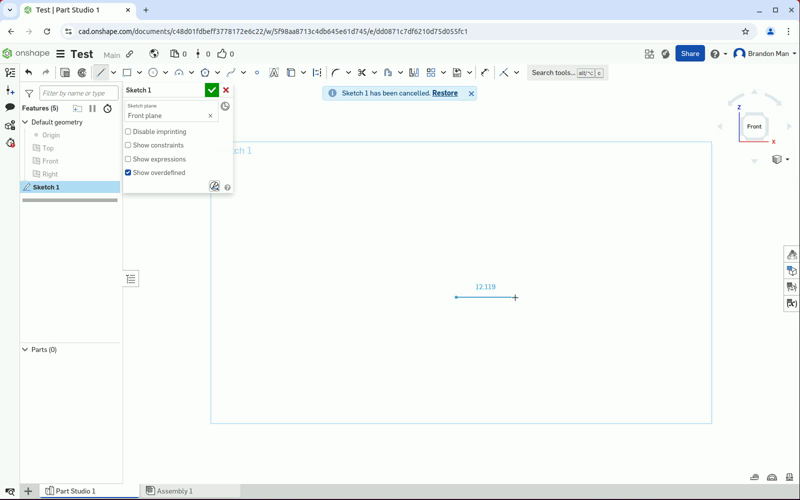
key_down(shift)
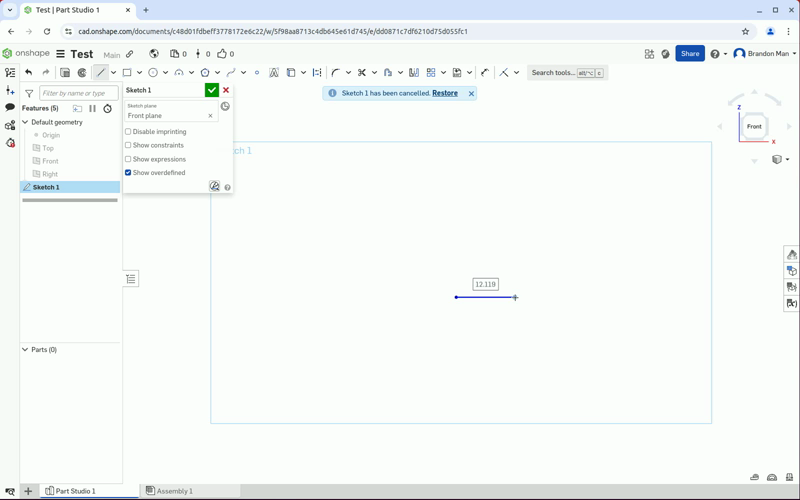
mouse_move(545, 297)
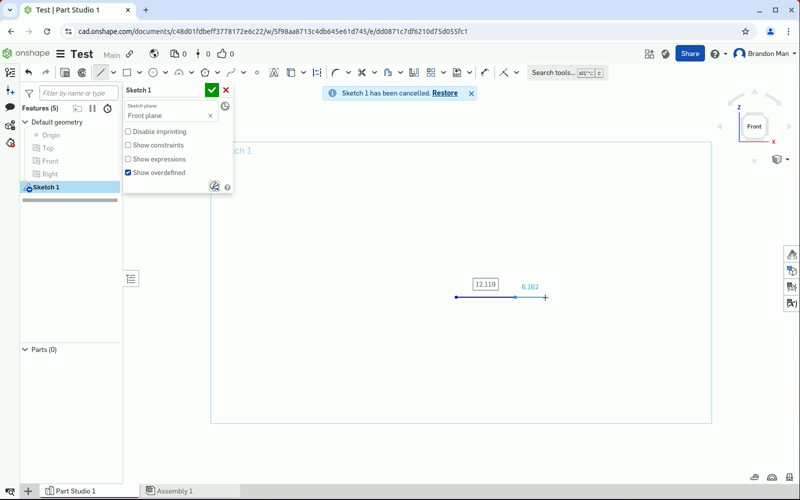
mouse_move(515, 237)
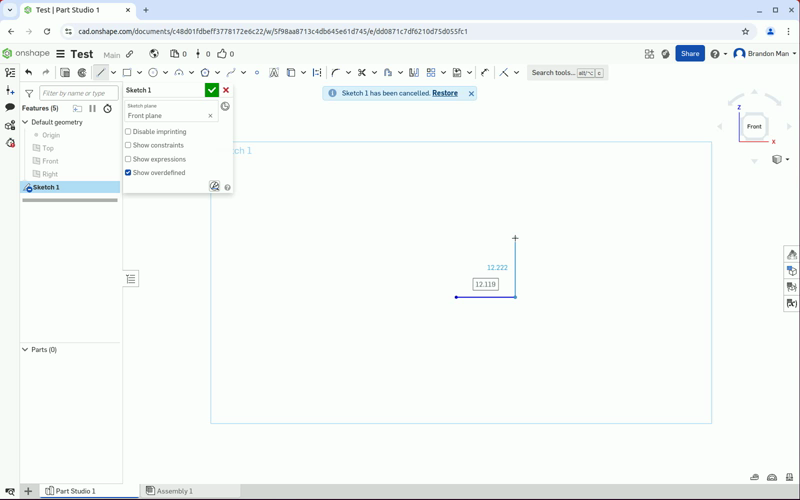
click(515, 237)
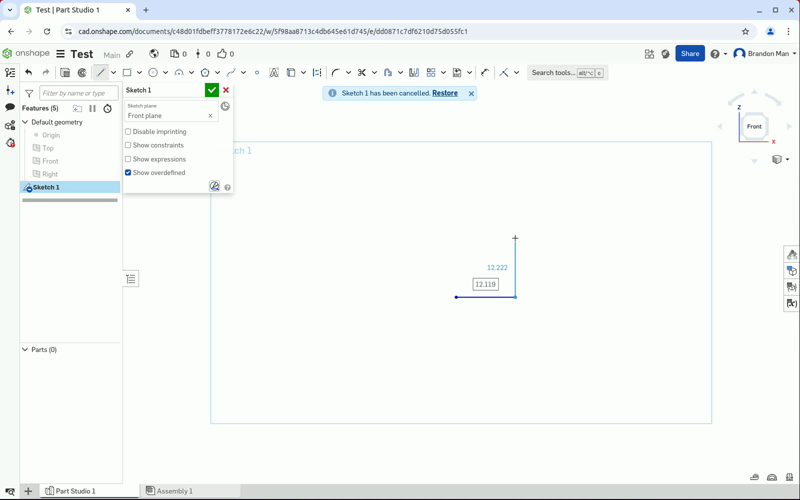
key_up(shift)
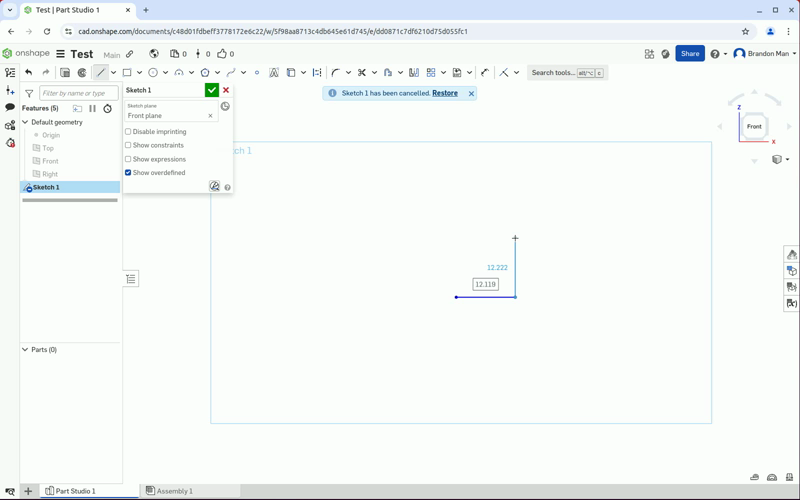
key_down(shift)
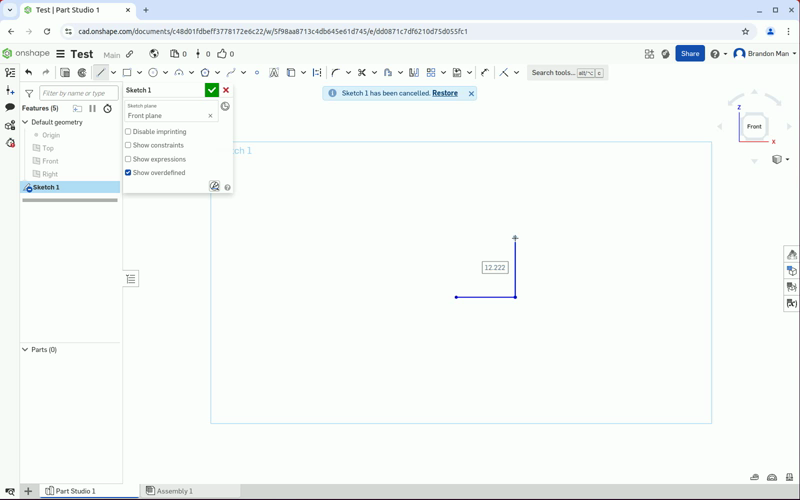
mouse_move(545, 237)
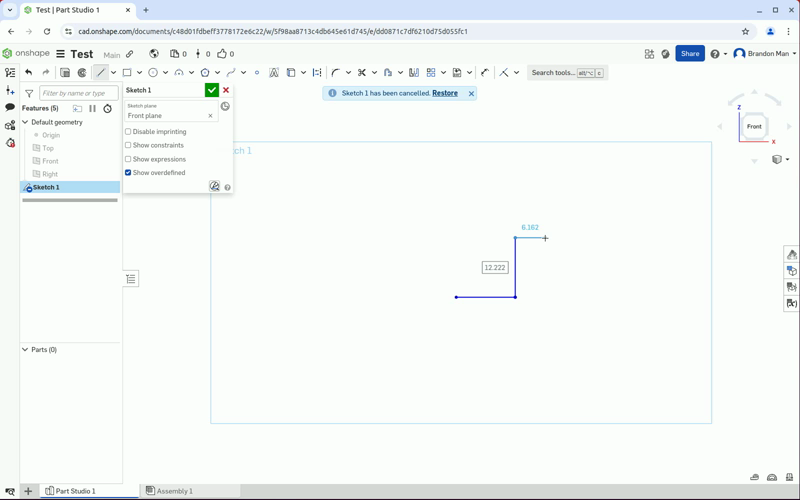
mouse_move(456, 237)
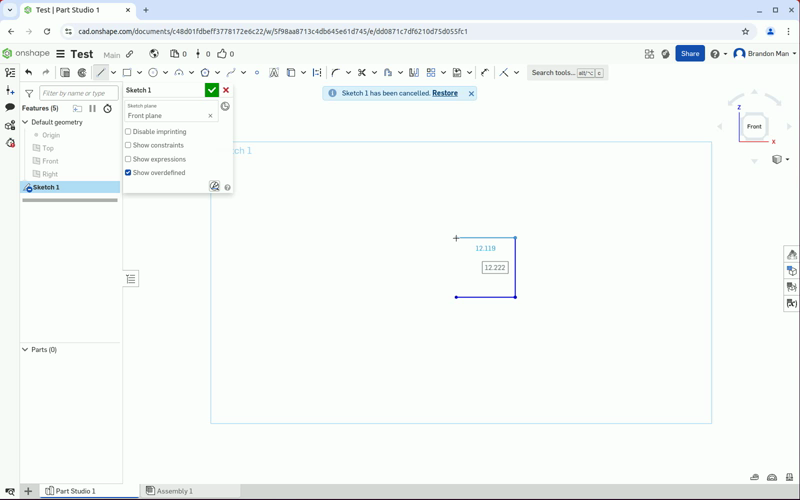
click(456, 237)
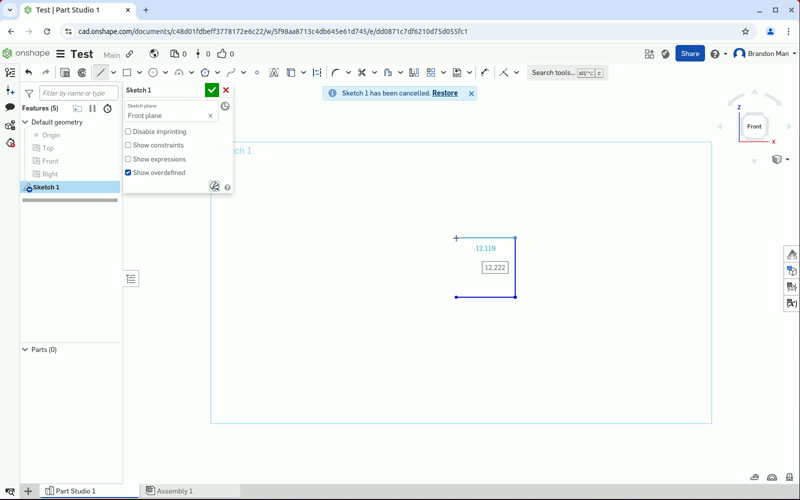
key_up(shift)
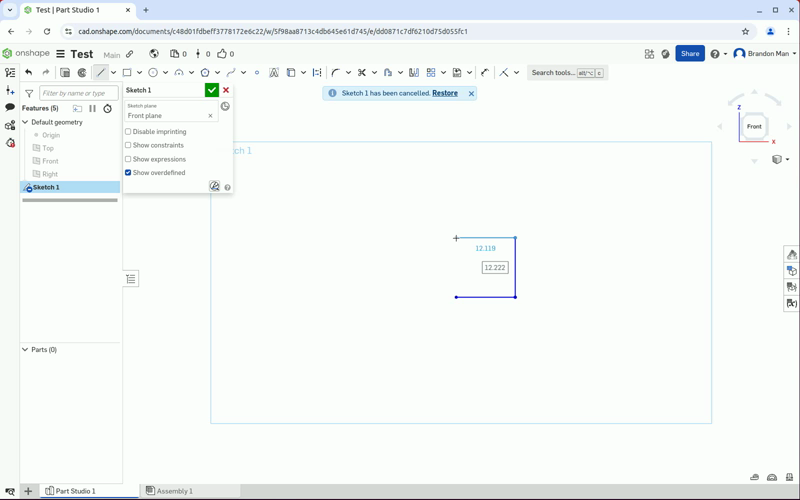
mouse_move(486, 237)
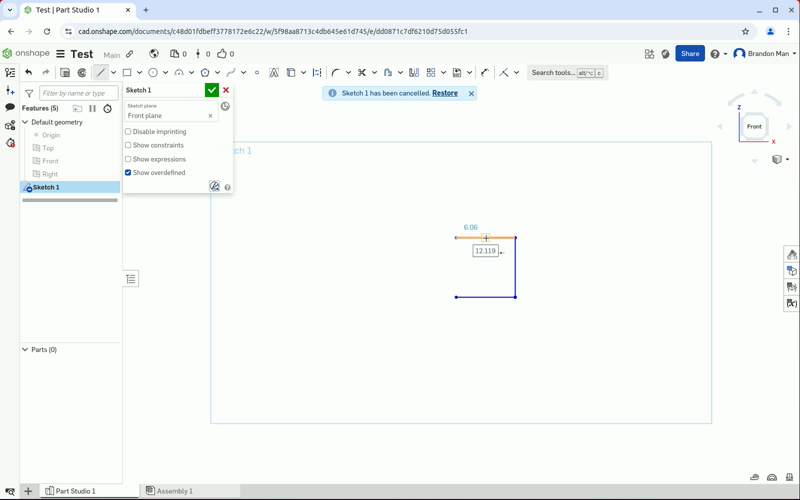
key_down(shift)
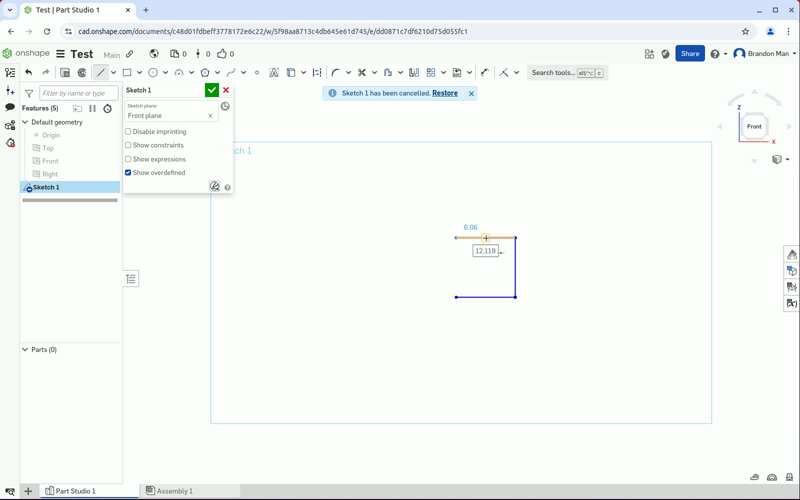
mouse_move(456, 297)
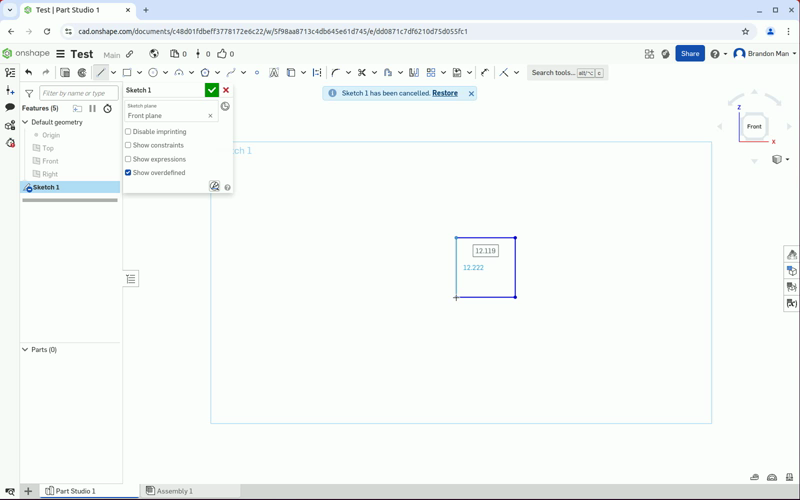
key_up(shift)
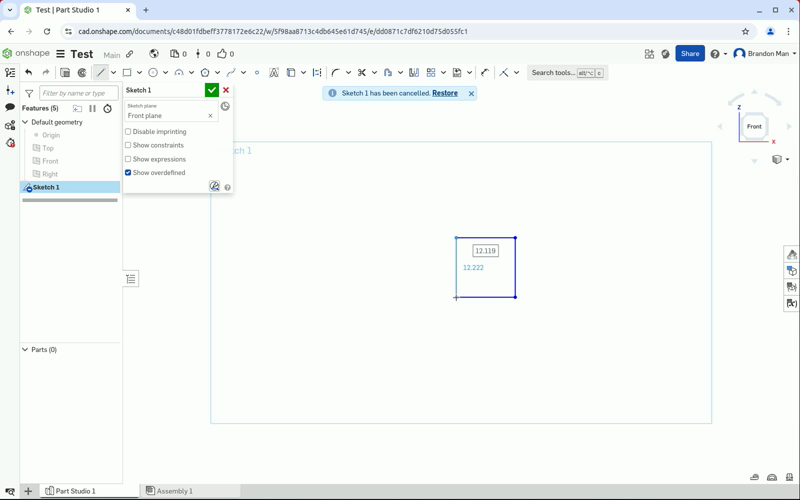
click(456, 297)
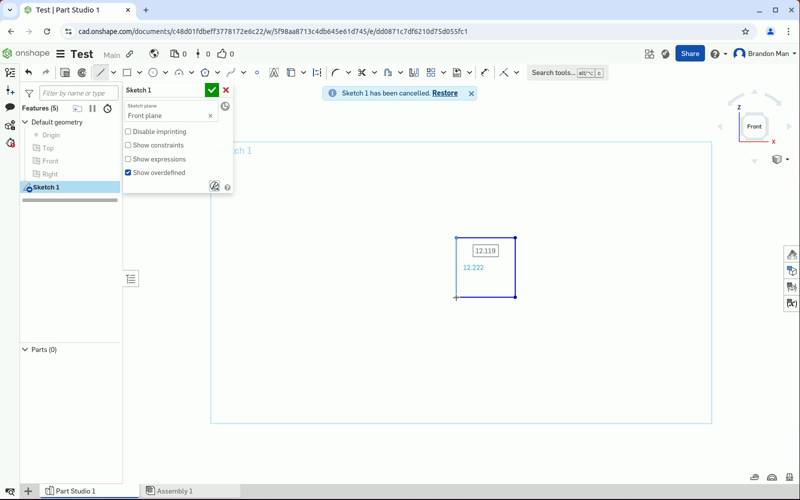
key(esc)
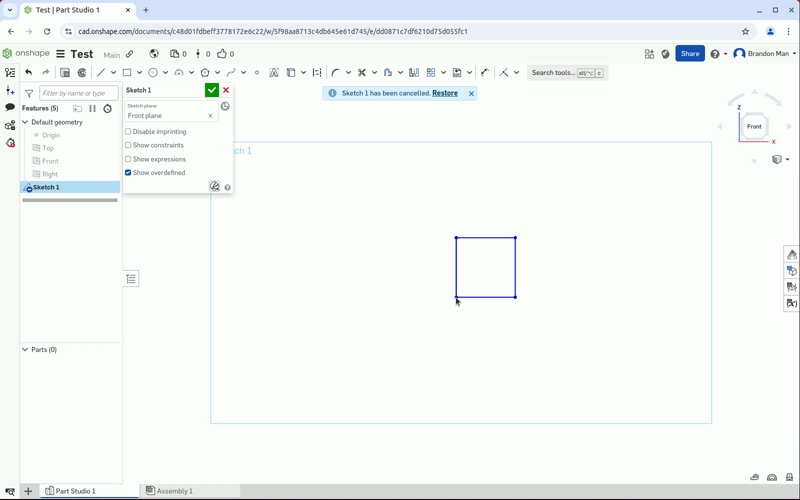
mouse_move(461, 284)
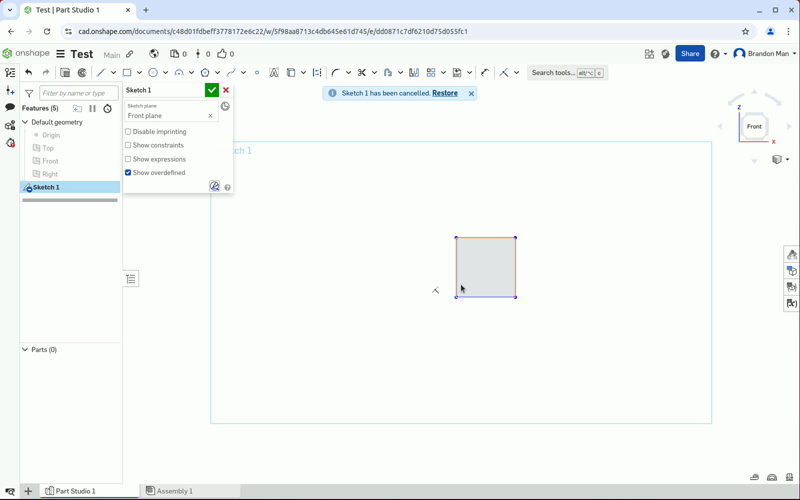
click(461, 284)
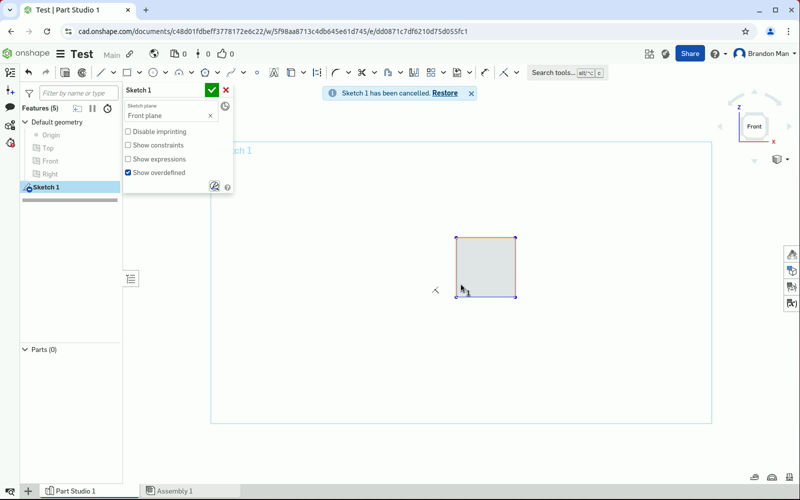
mouse_move(73, 352)
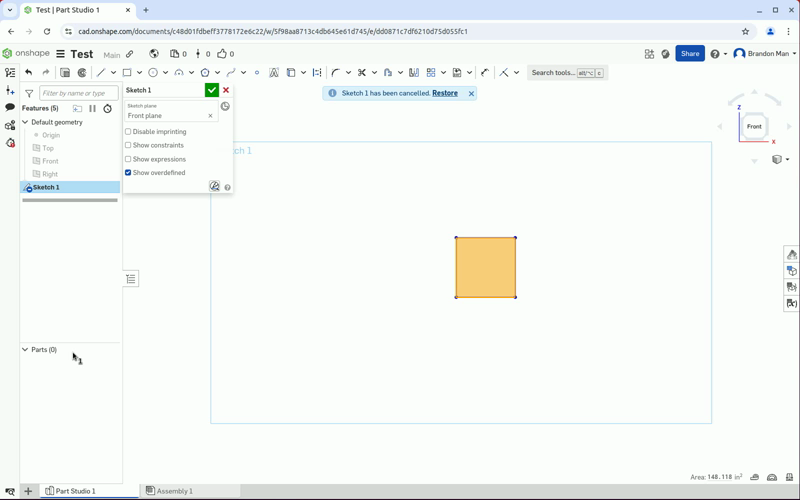
key(shift+y)
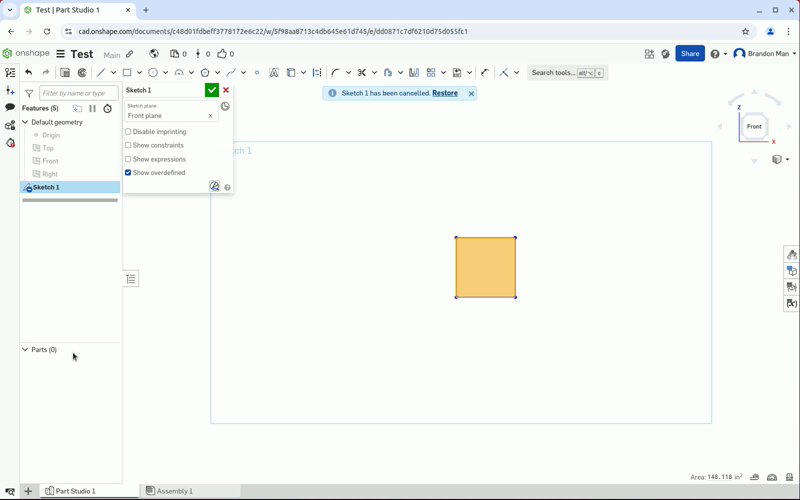
key(shift+e)
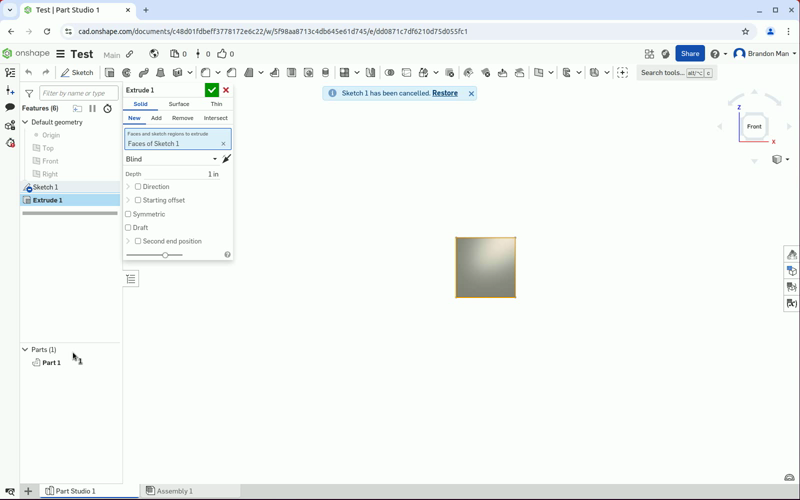
mouse_move(143, 106)
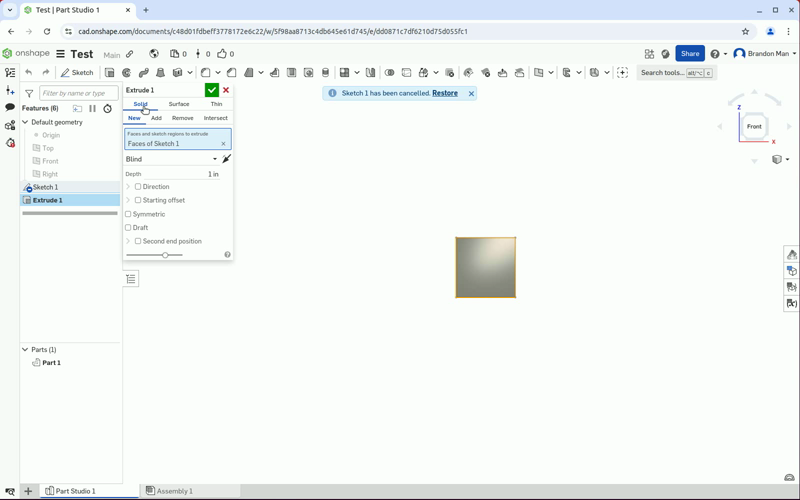
click(143, 106)
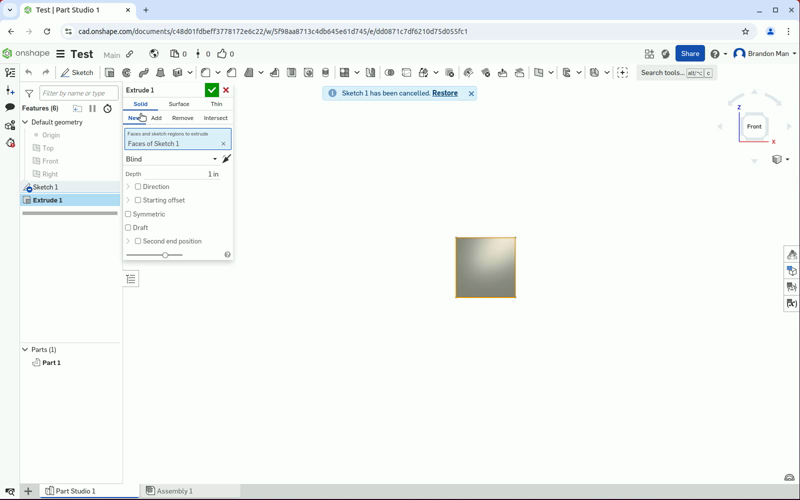
mouse_move(137, 120)
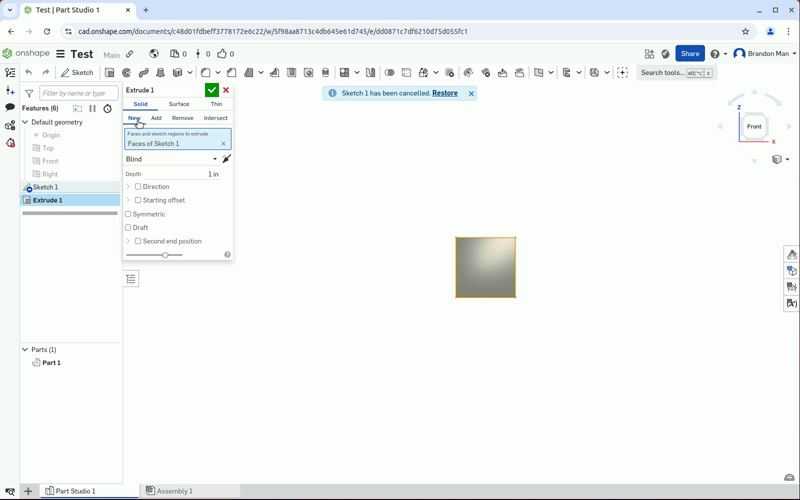
click(137, 120)
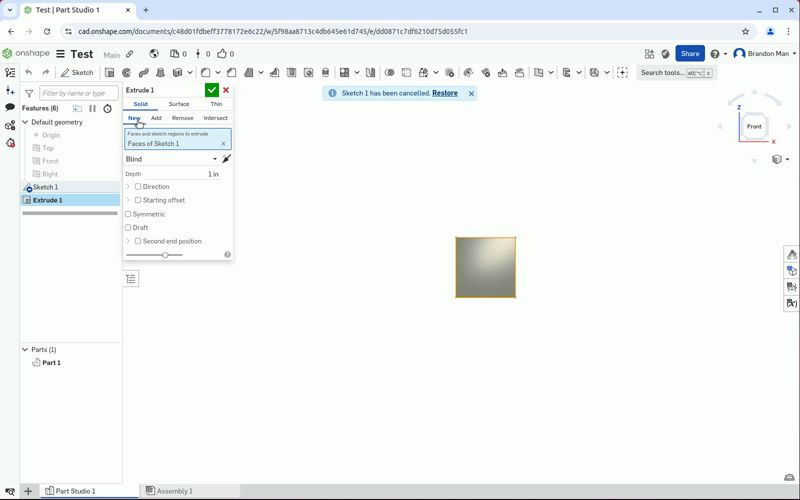
key(tab, 4)
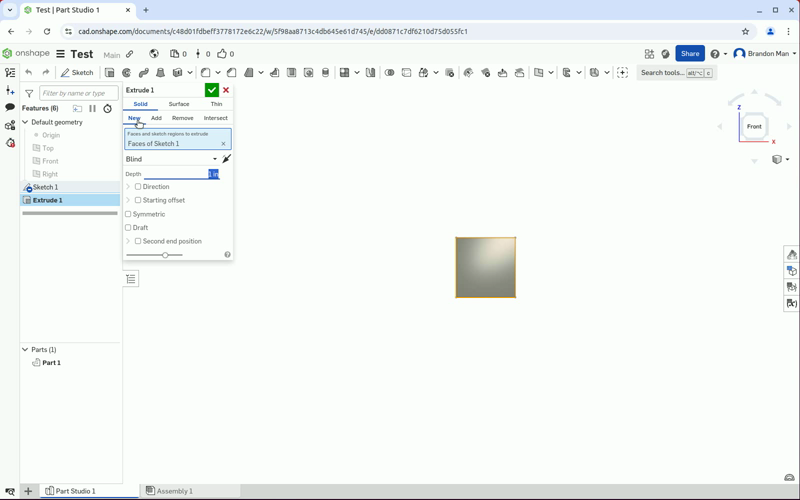
text(-12.036)
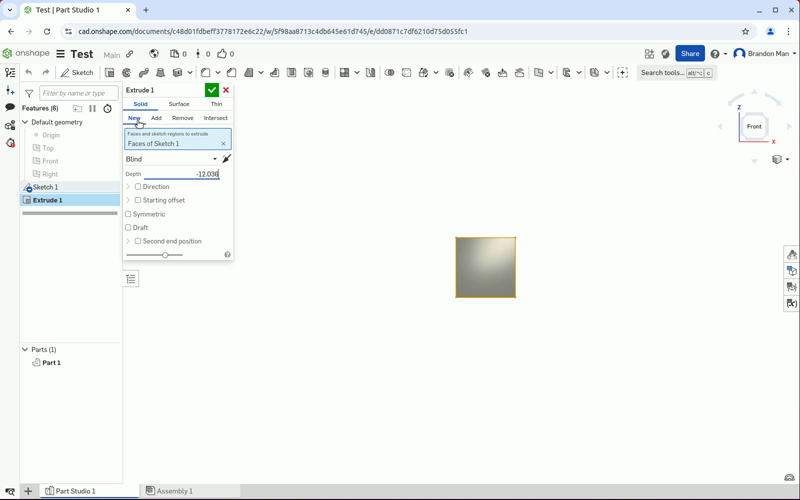
key(enter)
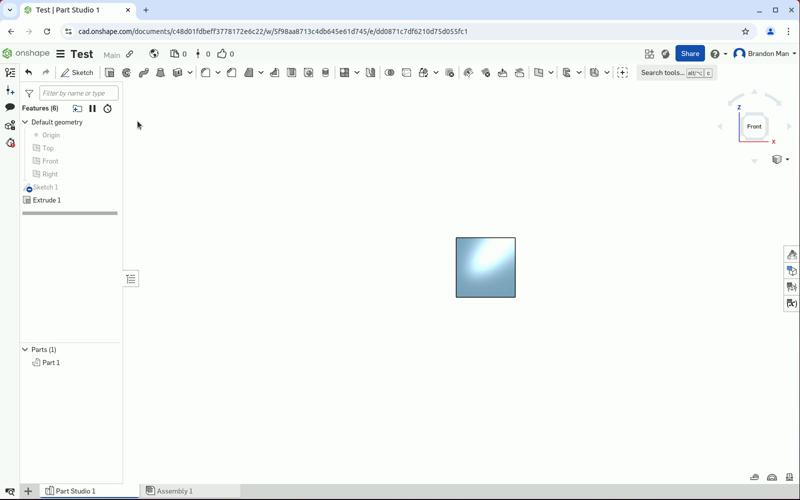
key(shift+h)
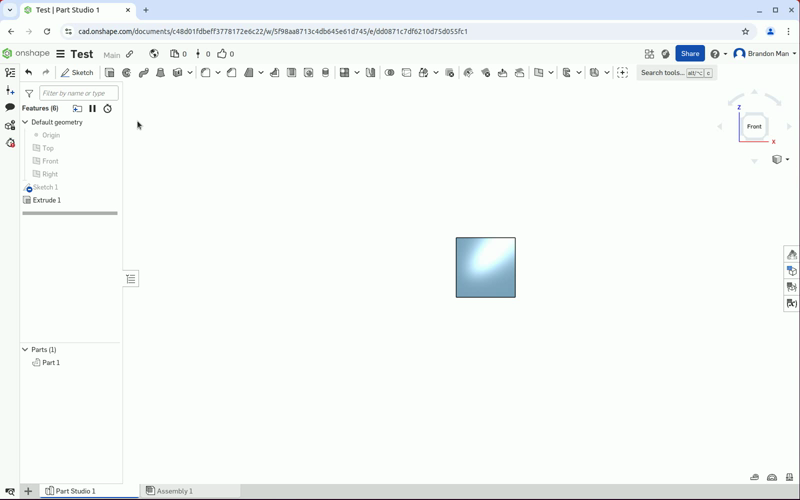
key(shift+h)
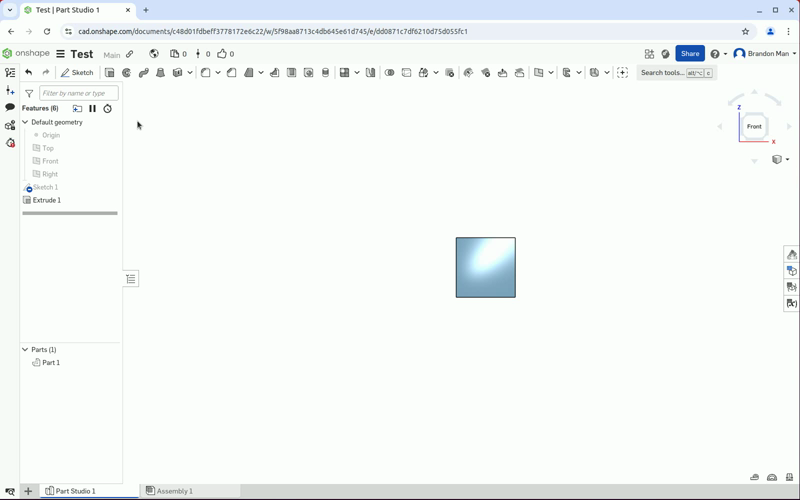
mouse_move(73, 189)
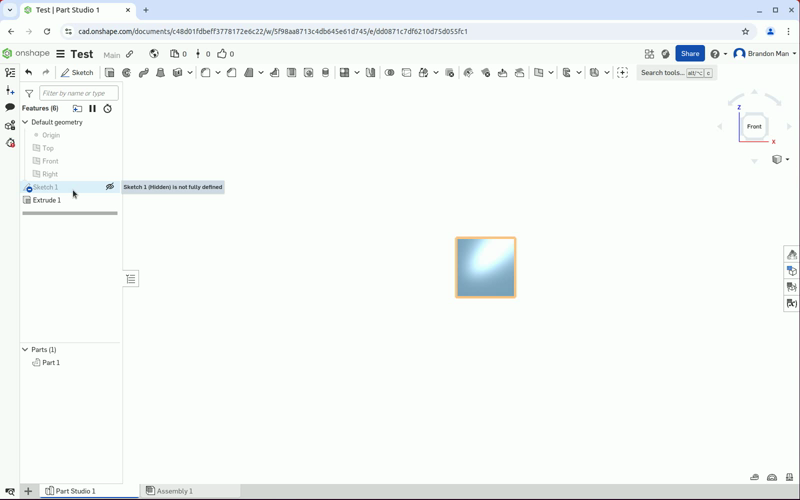
click(73, 189)
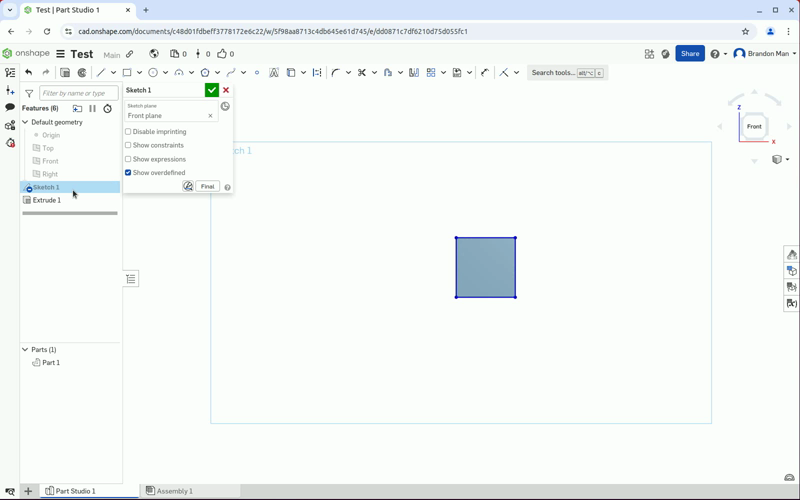
mouse_move(229, 92)
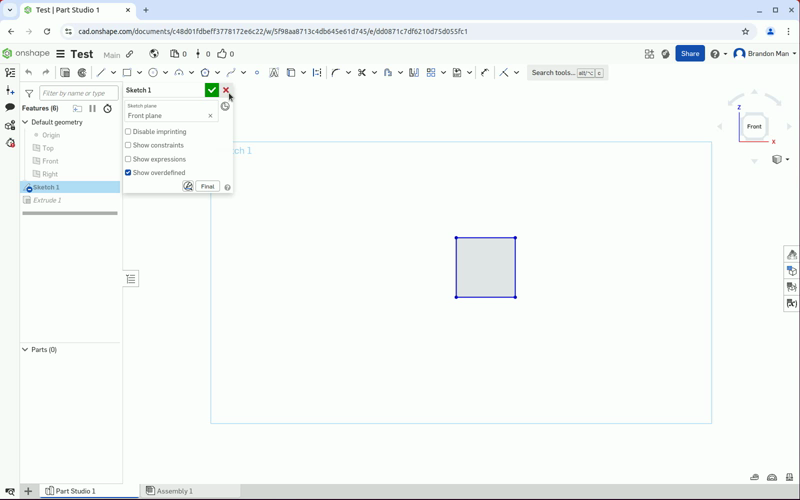
click(229, 92)
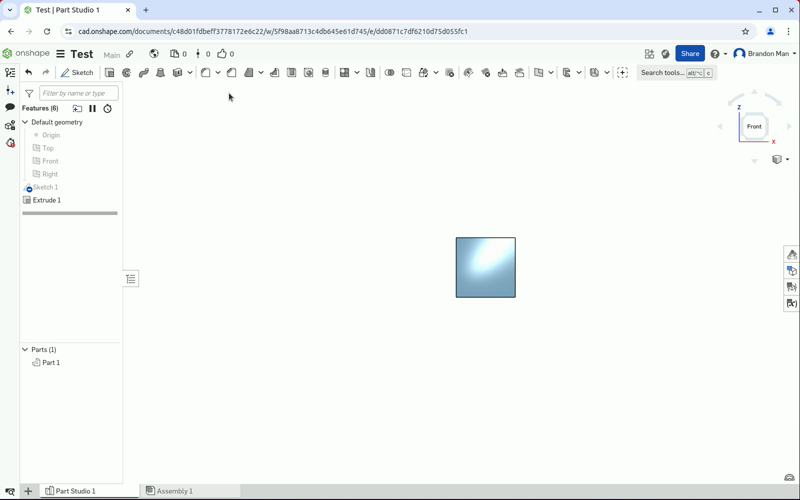
mouse_move(73, 352)
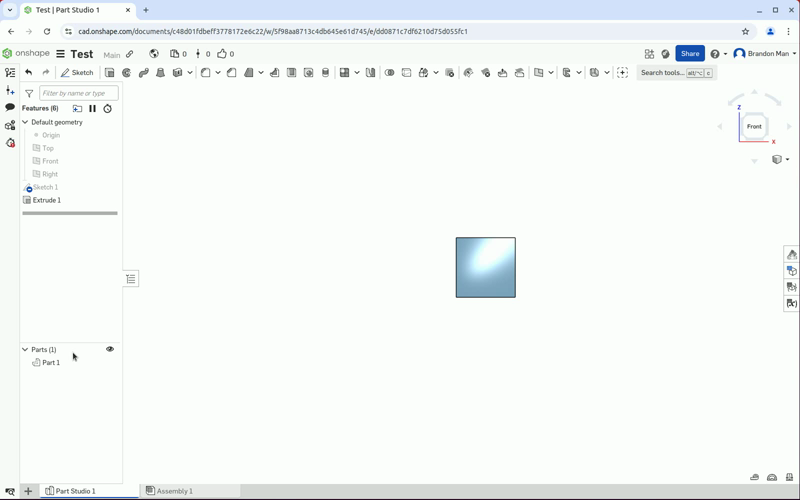
key(y)
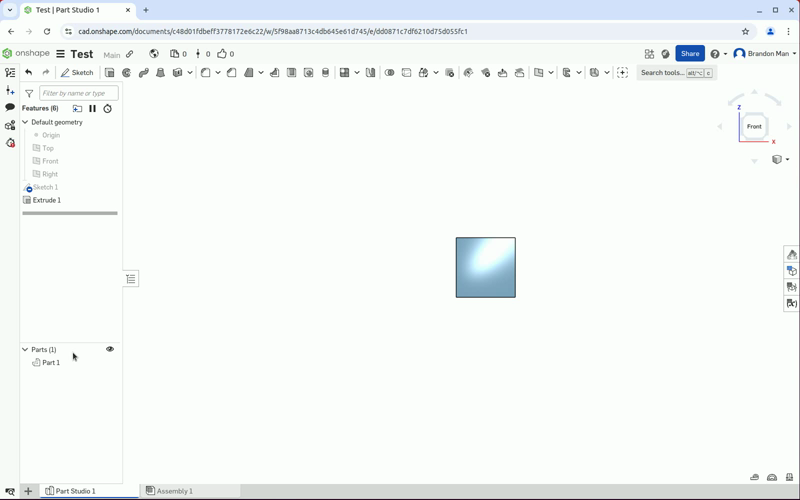
key(shift+p)
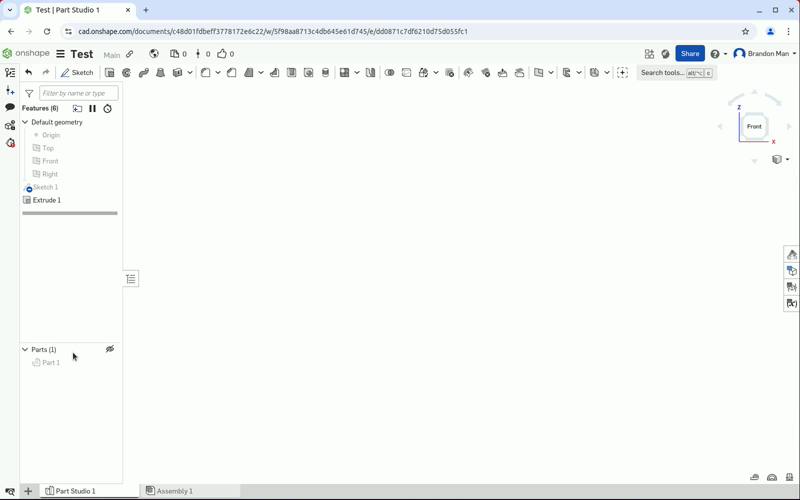
key(space)
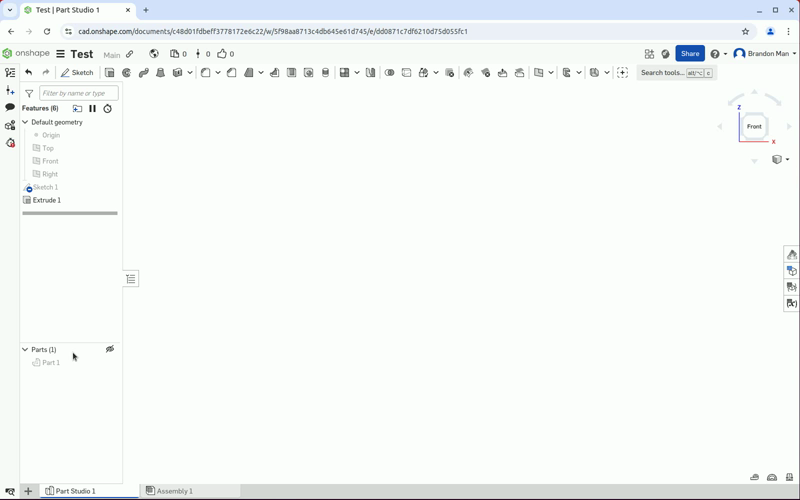
key_down(shift)
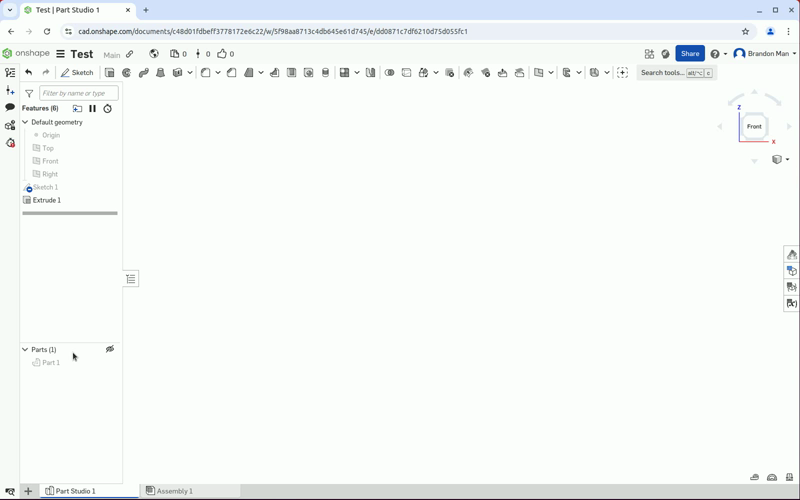
key(left)
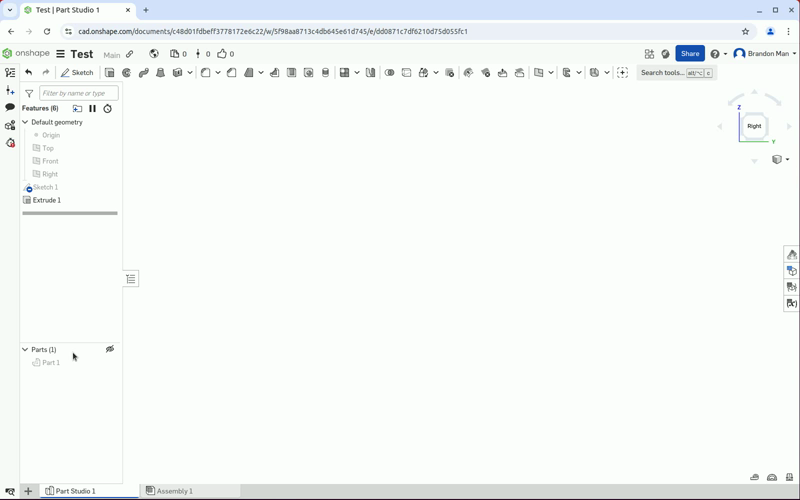
key_up(shift)
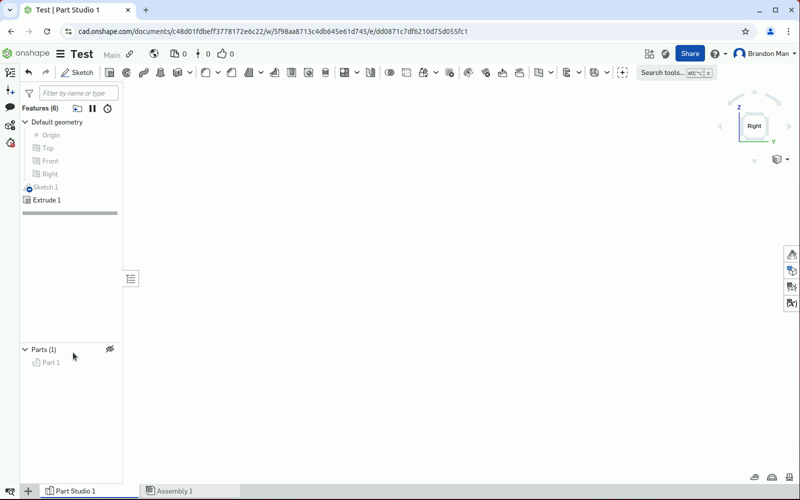
mouse_move(73, 352)
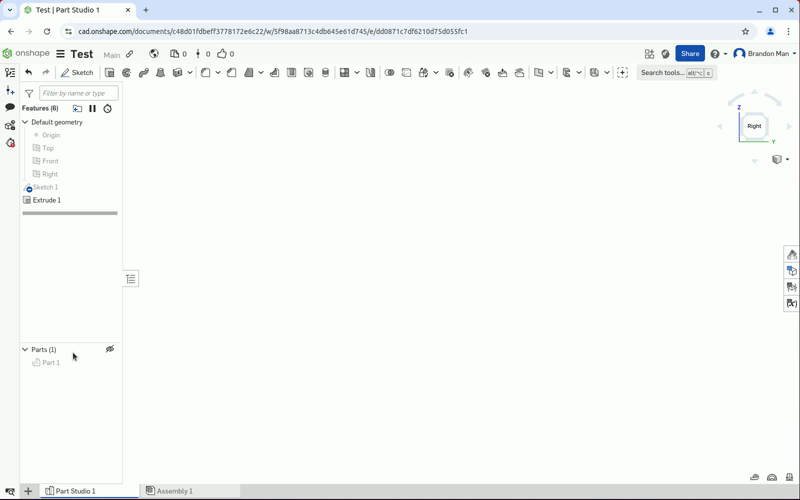
key(shift+y)
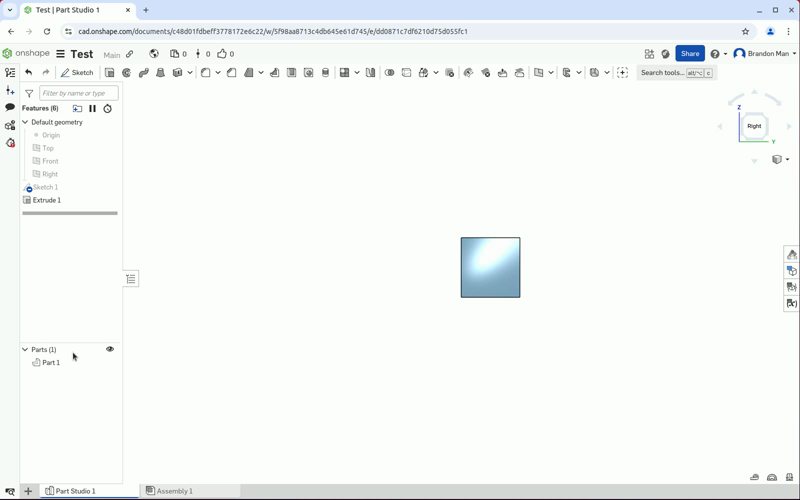
mouse_move(541, 75)
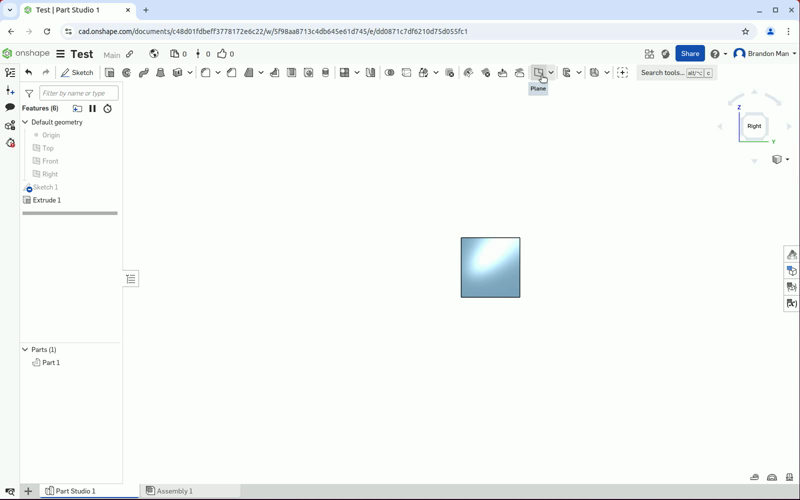
click(541, 75)
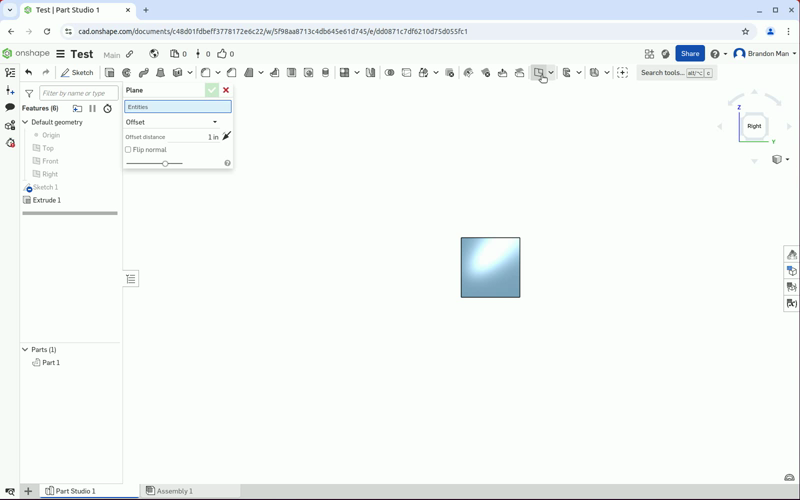
mouse_move(73, 176)
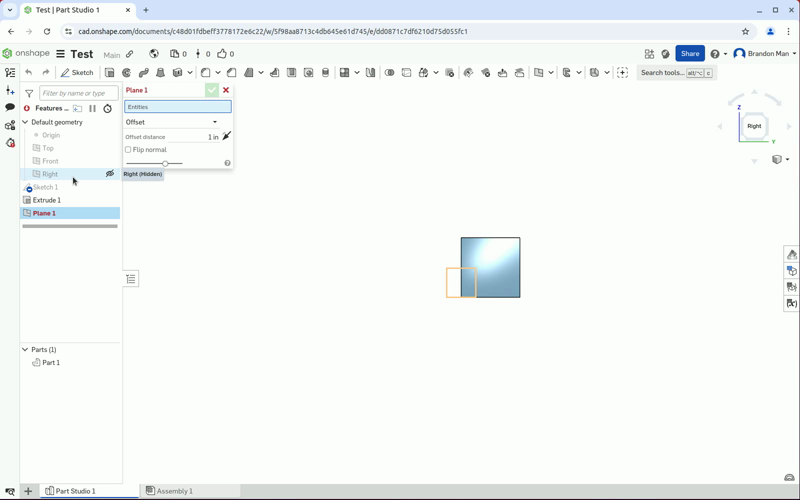
click(73, 176)
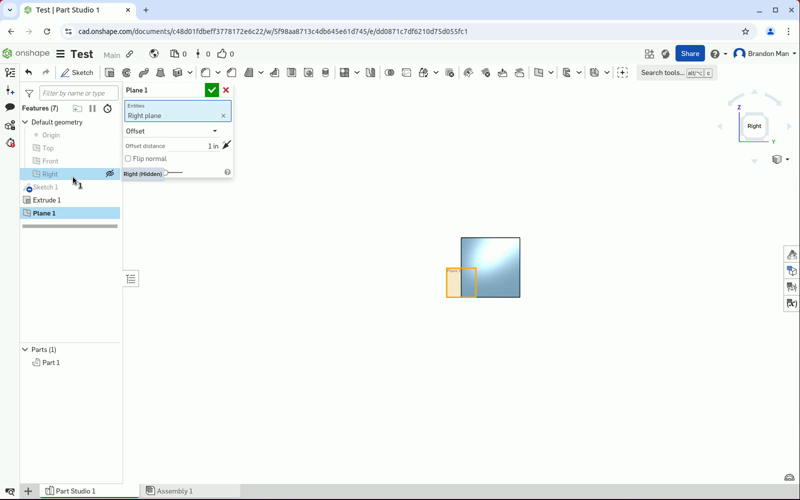
key(tab, 2)
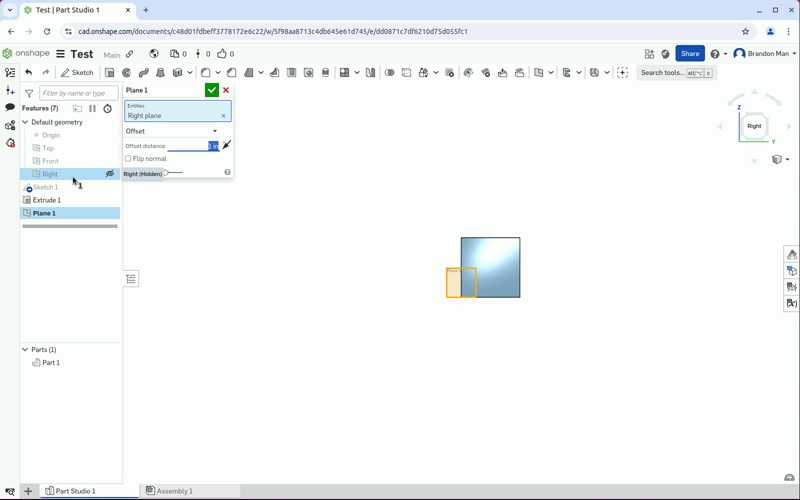
text(11.061)
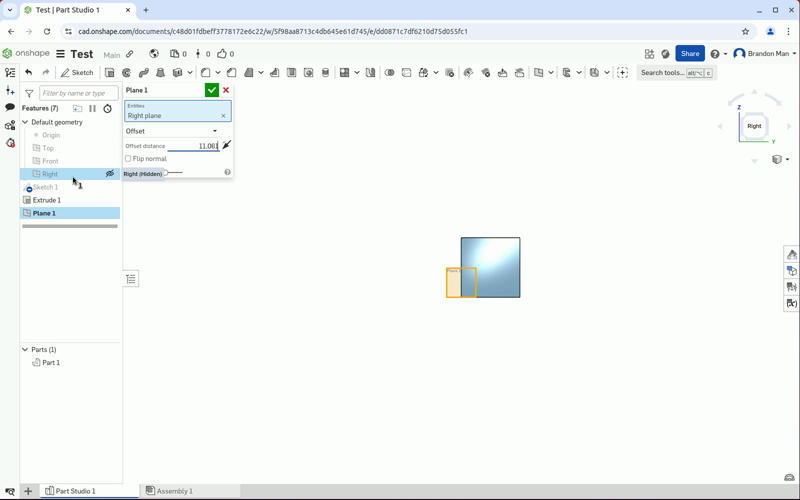
key(enter, 2)
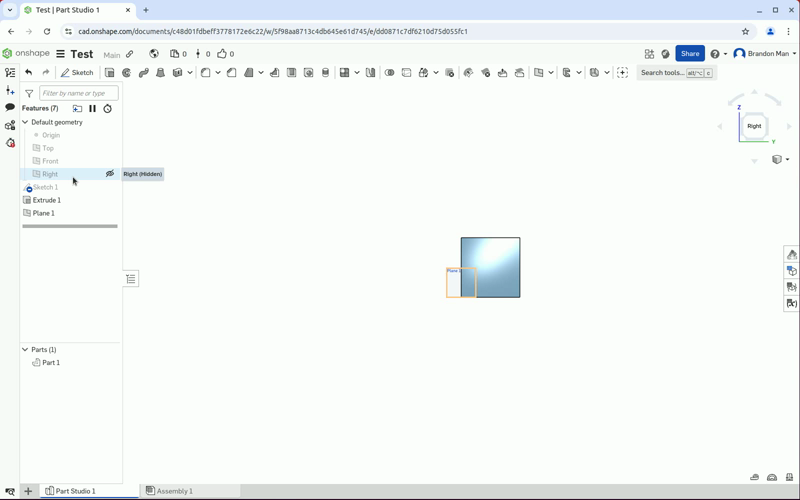
key(shift+s)
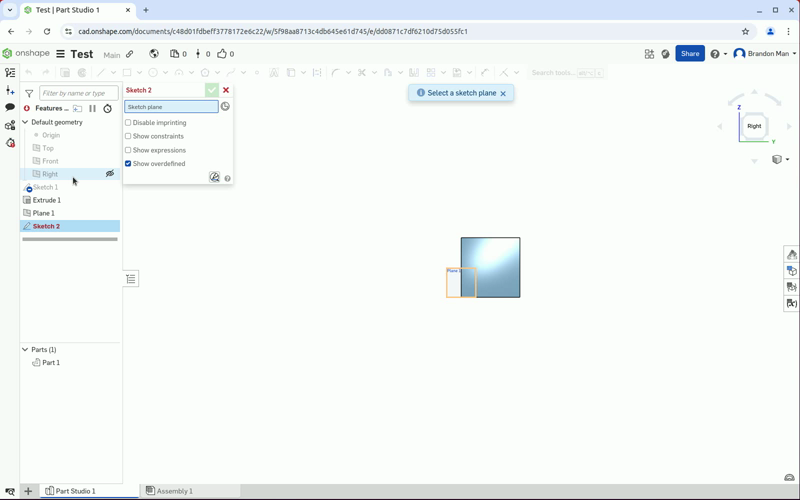
mouse_move(73, 215)
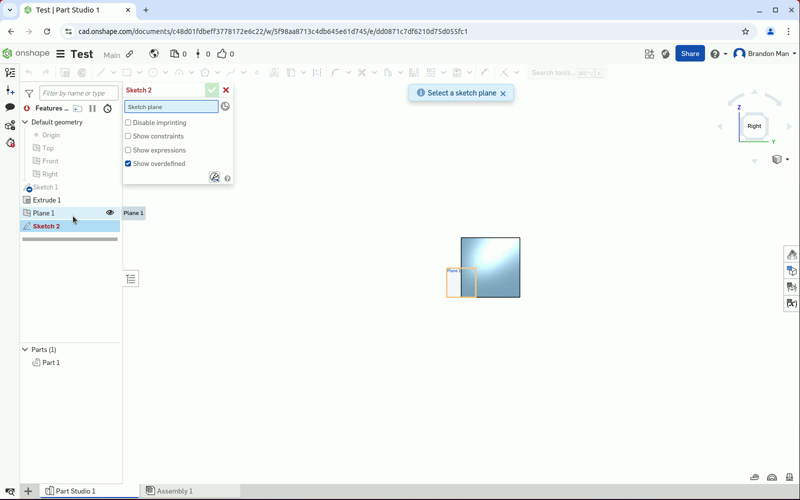
click(73, 215)
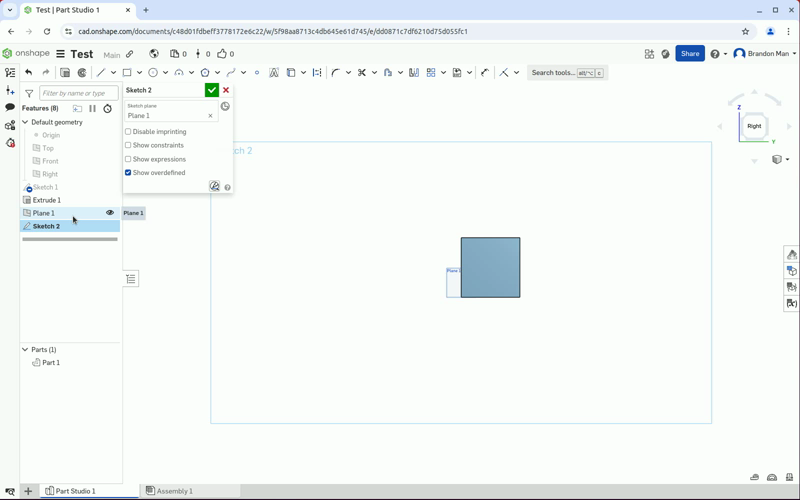
mouse_move(73, 352)
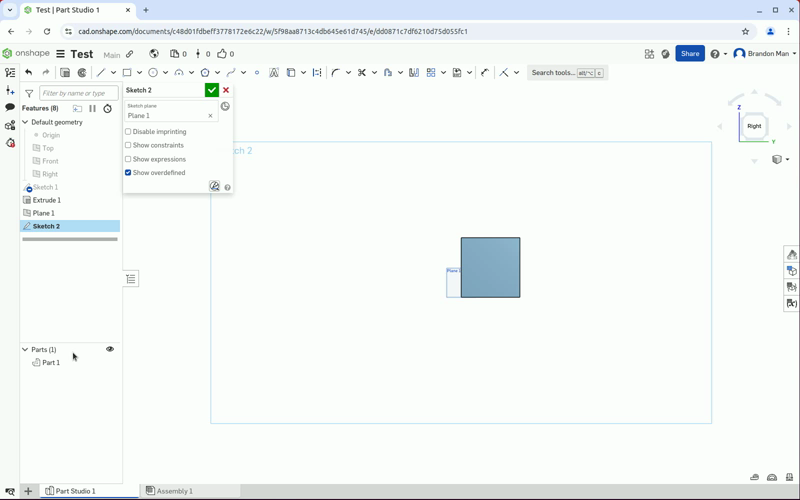
key(y)
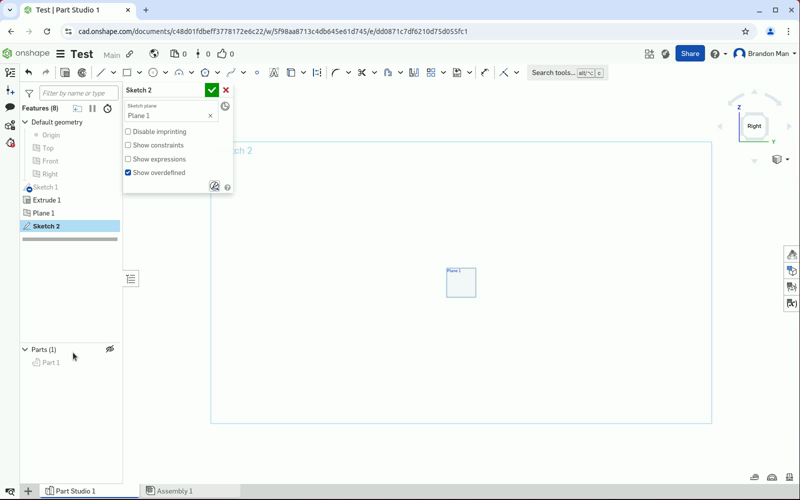
key(l)
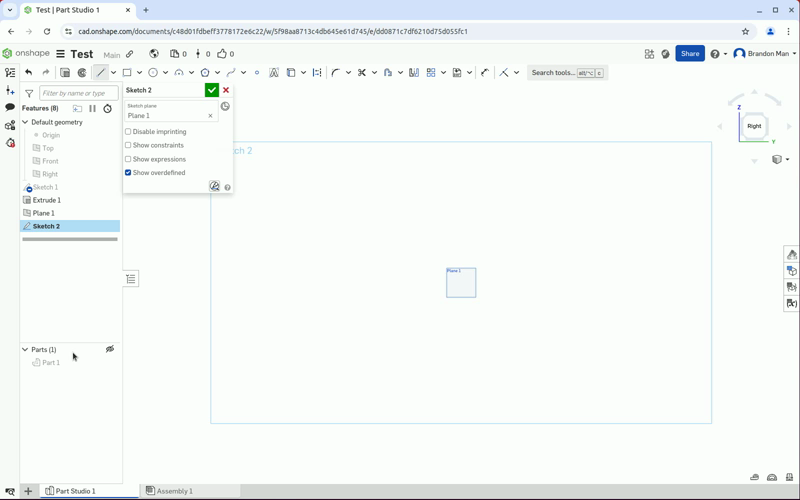
key_down(shift)
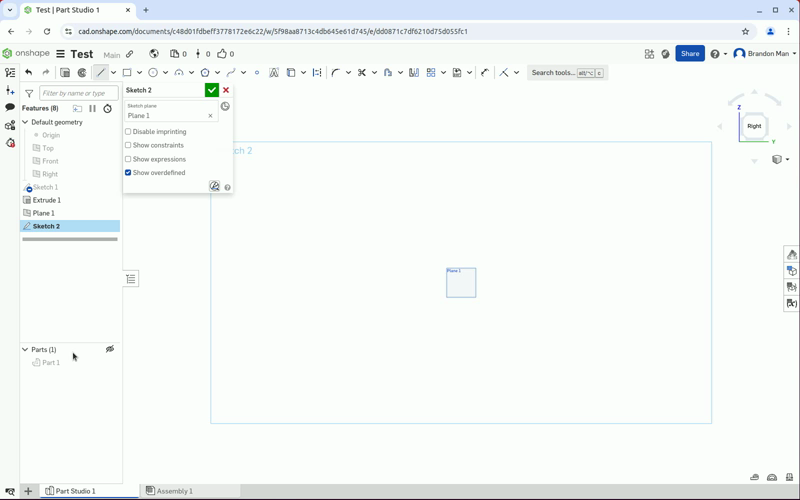
mouse_move(480, 297)
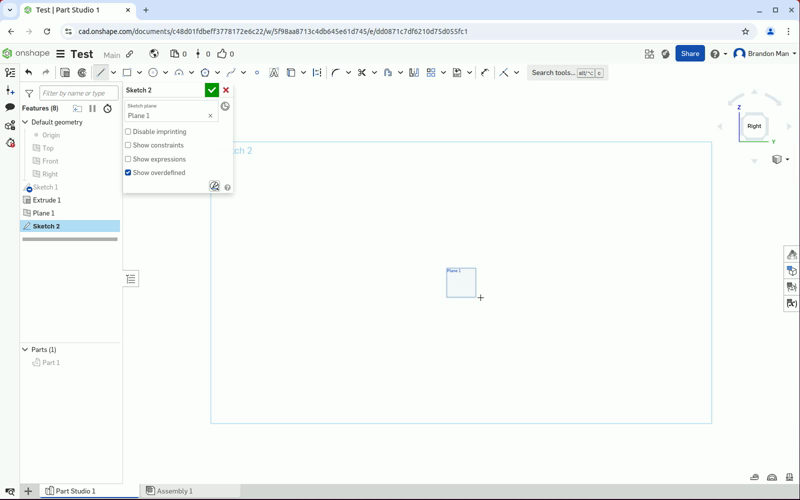
click(480, 297)
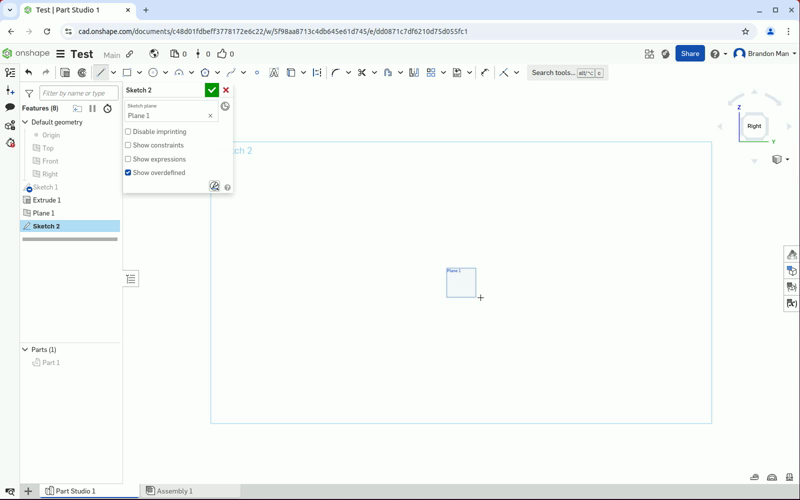
key_up(shift)
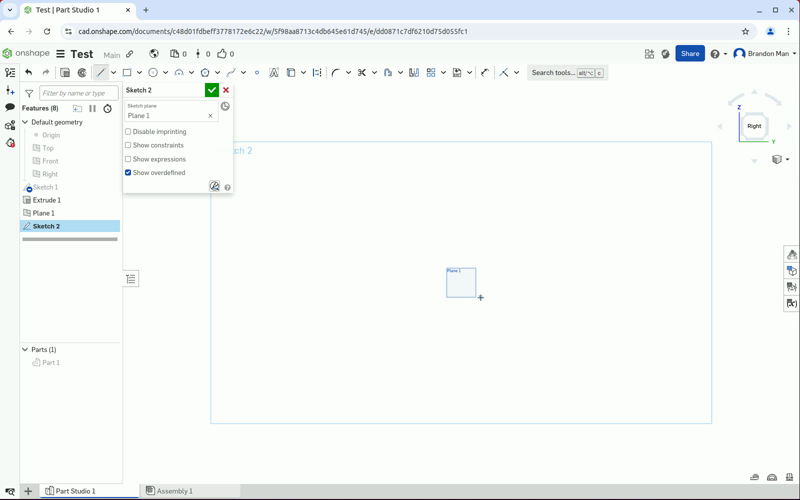
key_down(shift)
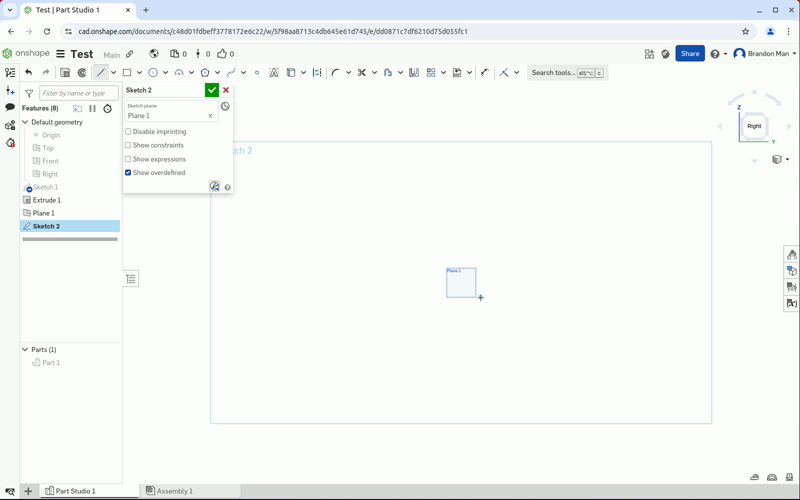
mouse_move(510, 297)
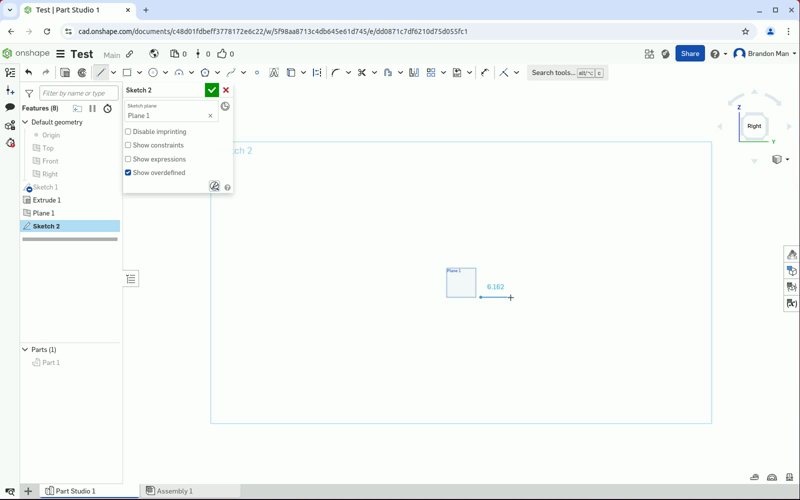
mouse_move(520, 297)
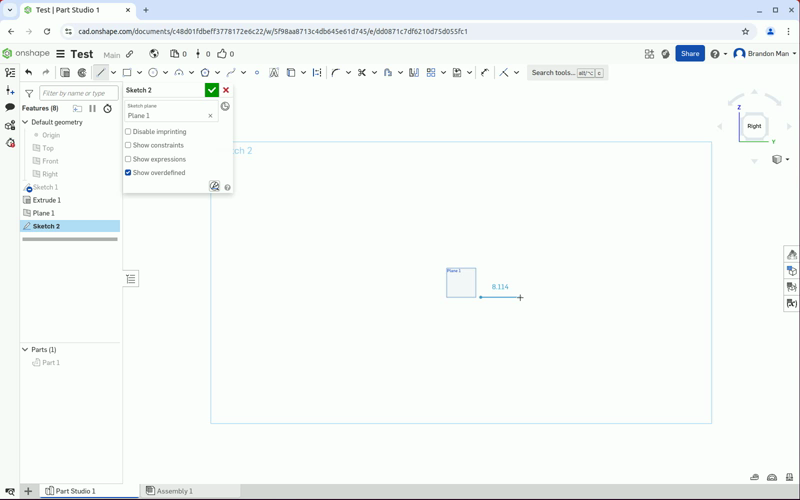
click(520, 297)
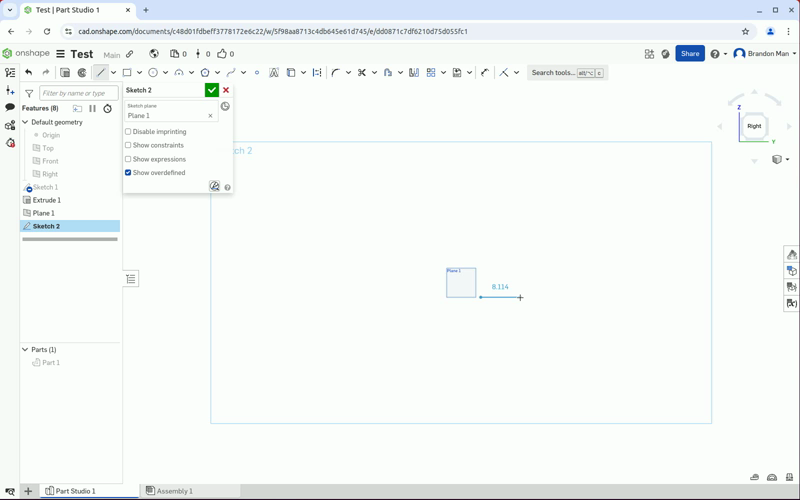
key_up(shift)
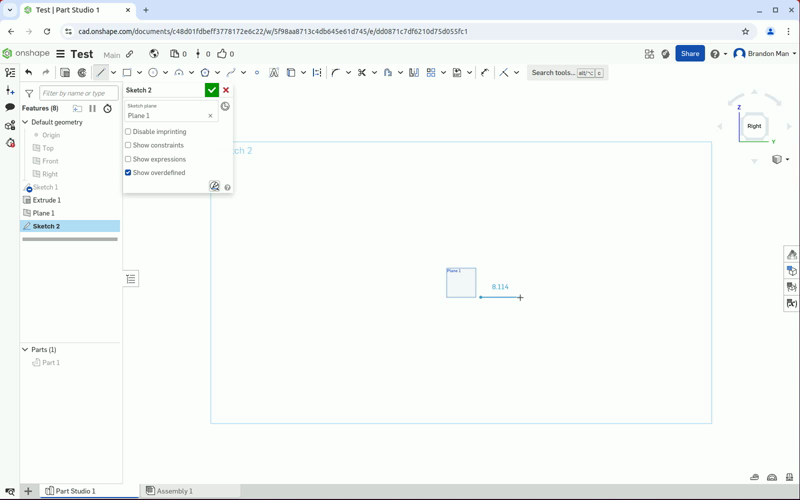
key_down(shift)
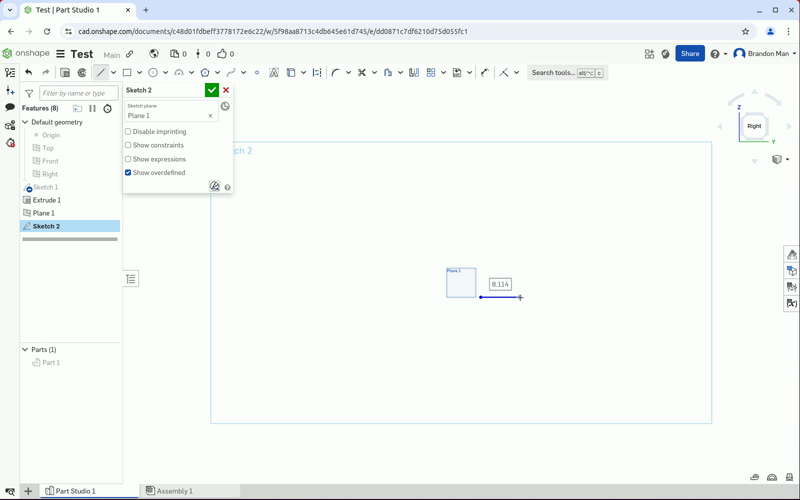
mouse_move(550, 297)
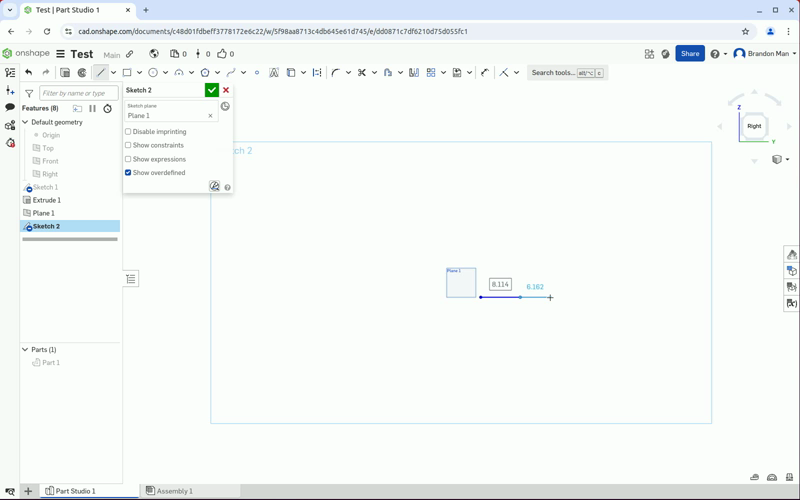
mouse_move(520, 257)
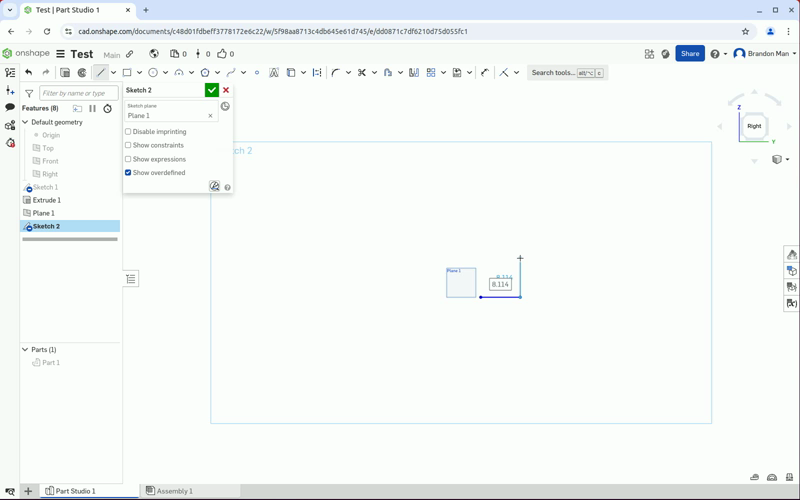
click(520, 257)
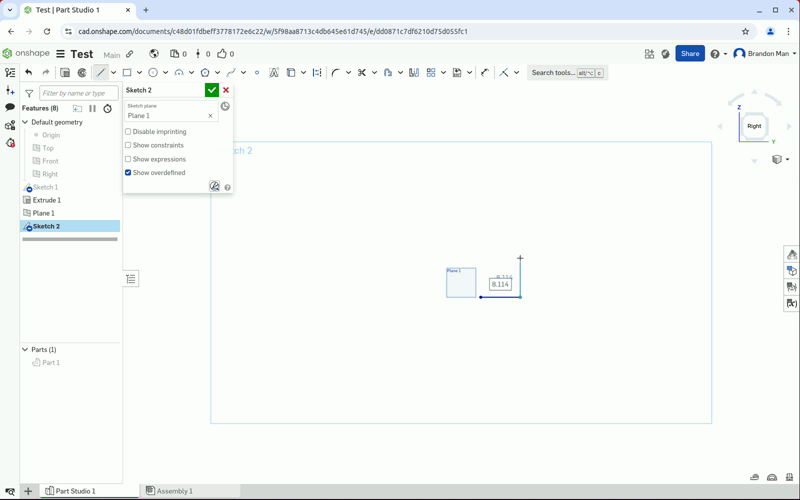
key_up(shift)
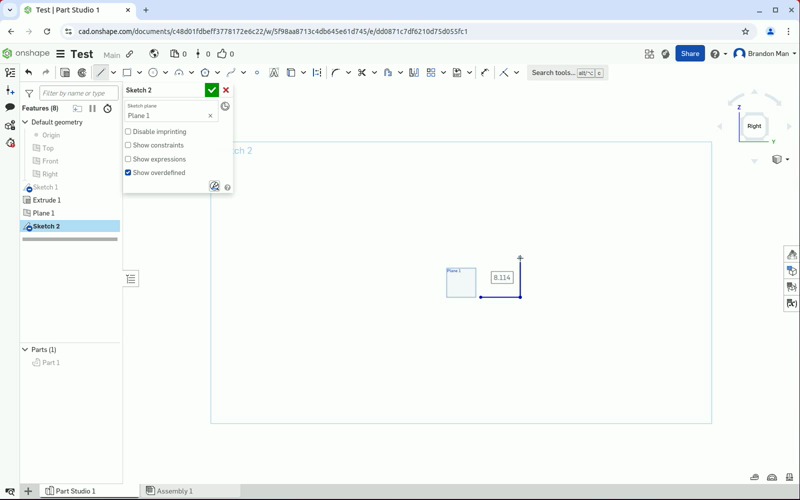
mouse_move(550, 257)
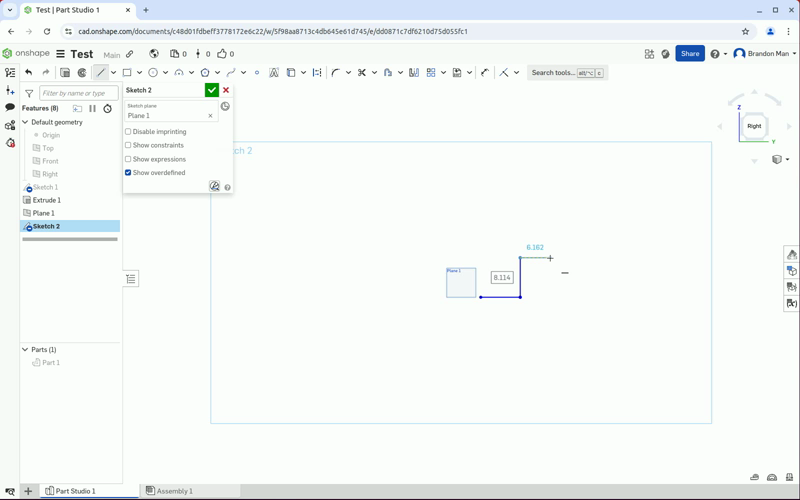
key_down(shift)
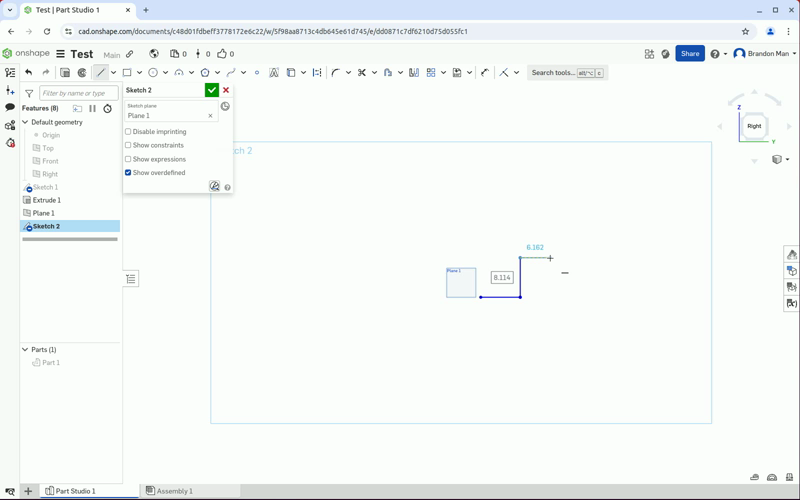
mouse_move(480, 297)
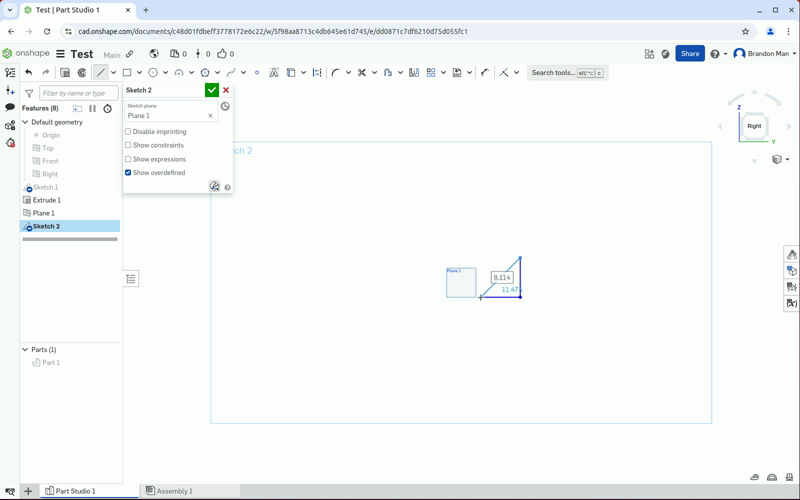
key_up(shift)
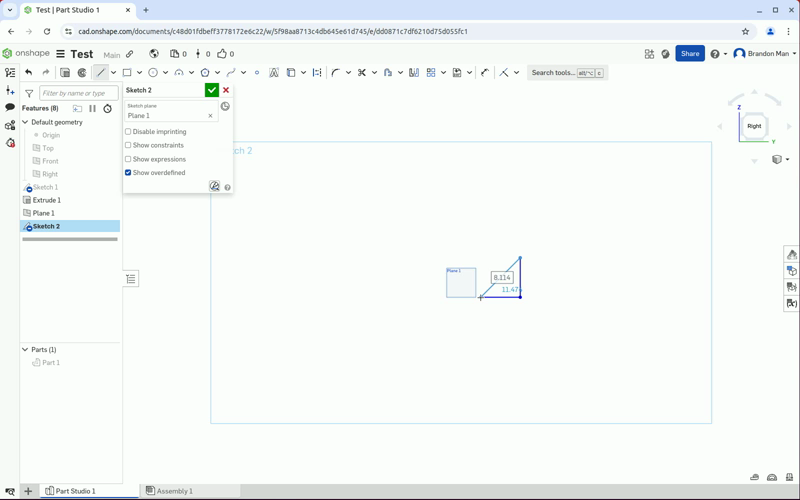
click(480, 297)
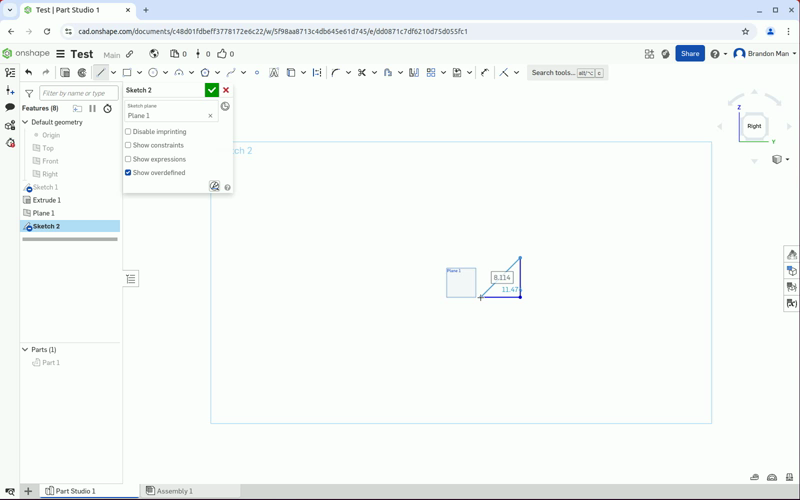
key(esc)
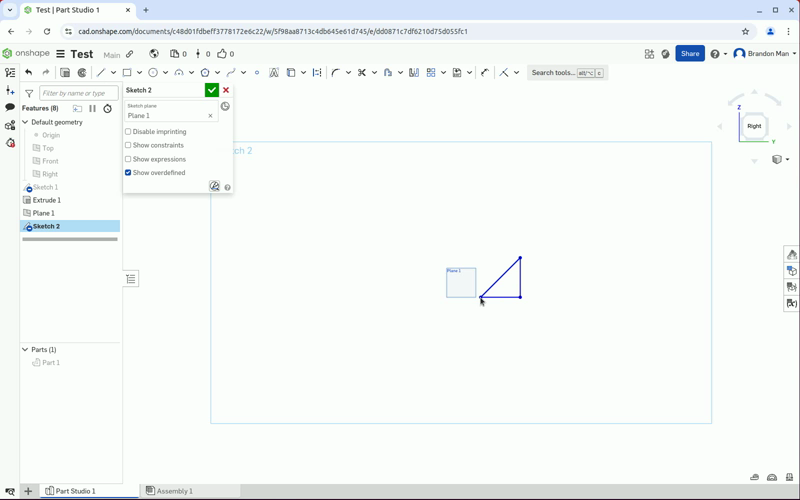
mouse_move(499, 296)
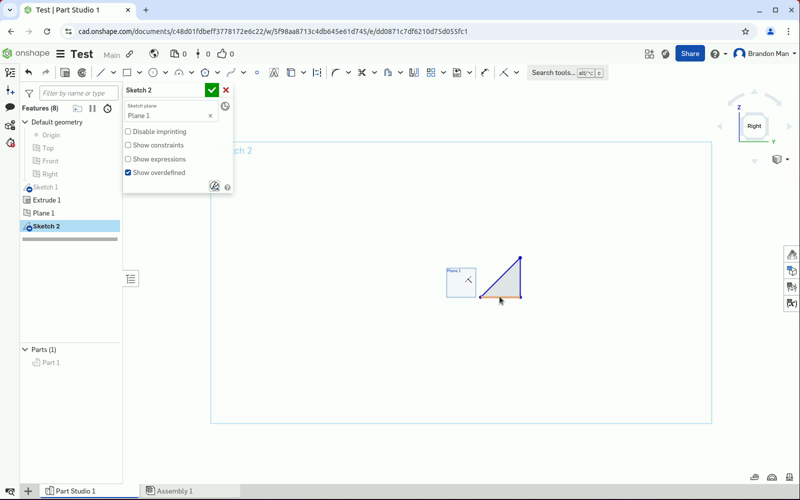
scroll(6)
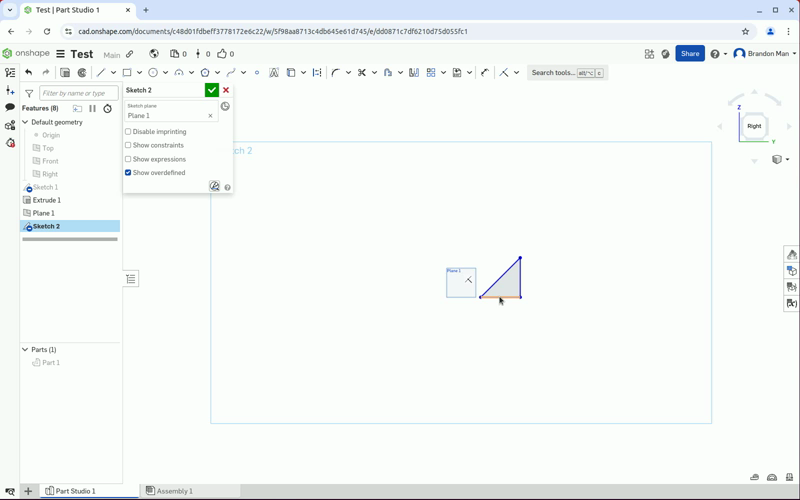
scroll(6)
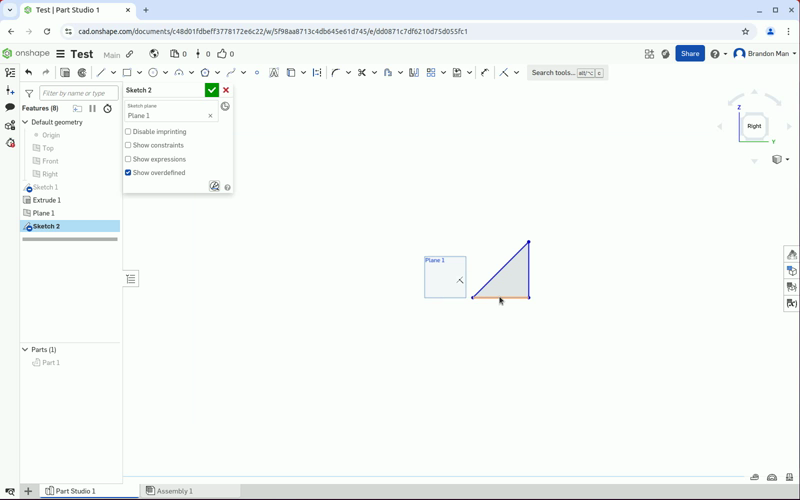
scroll(6)
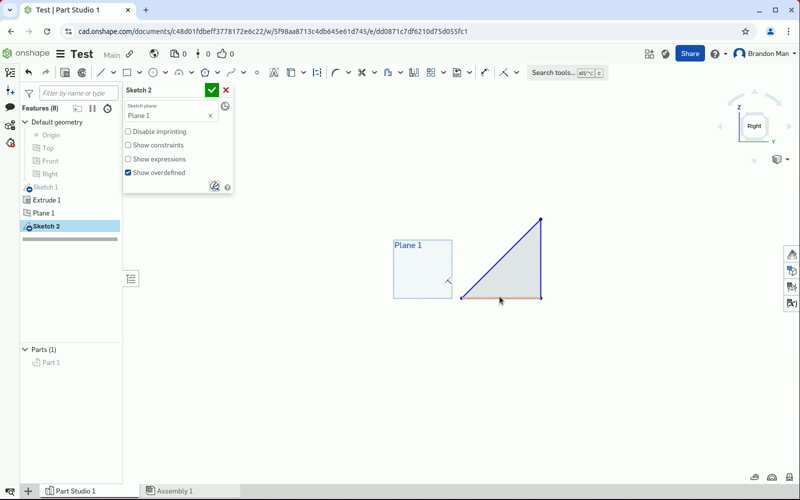
scroll(6)
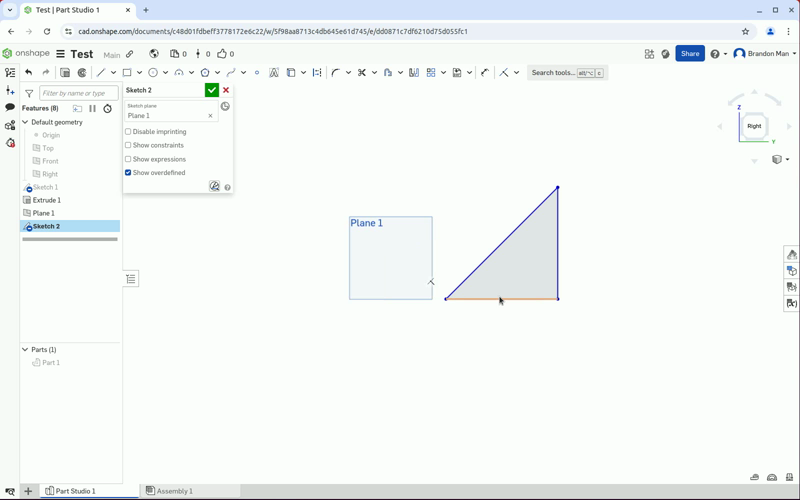
scroll(6)
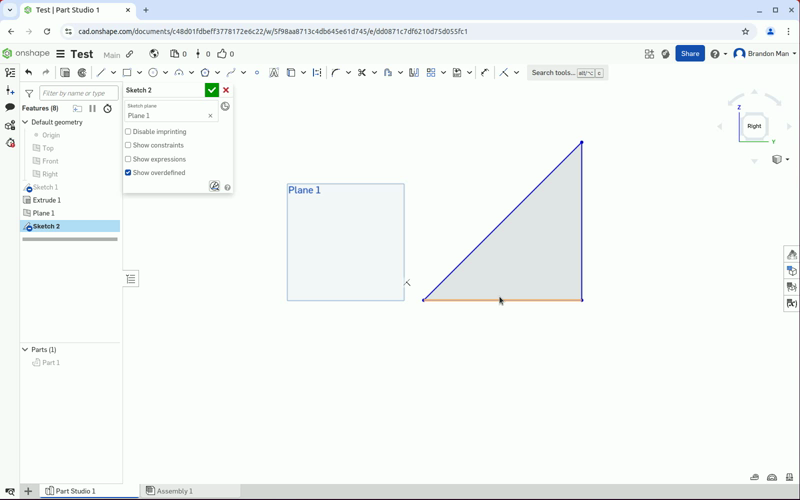
scroll(6)
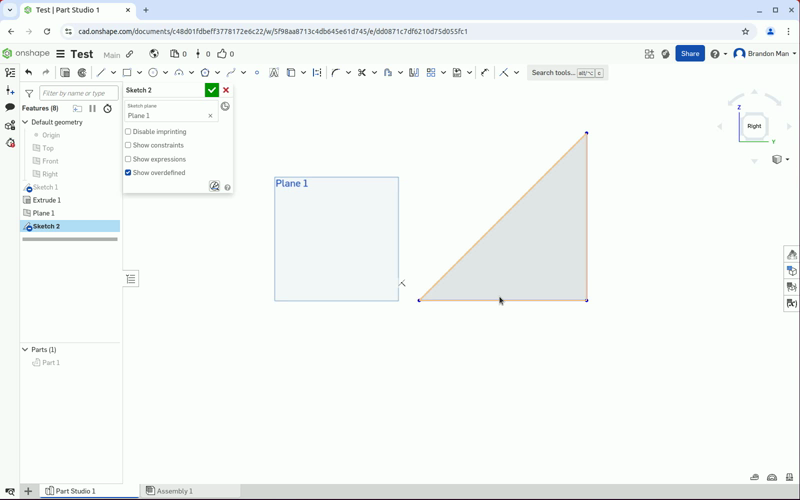
scroll(6)
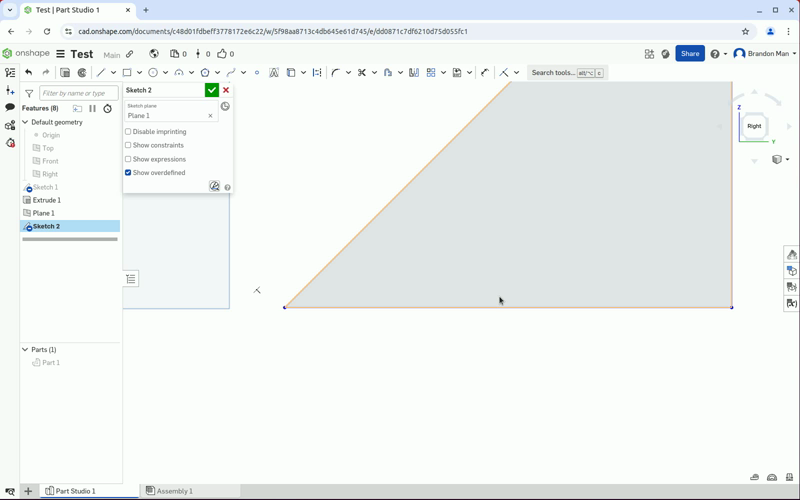
click(499, 296)
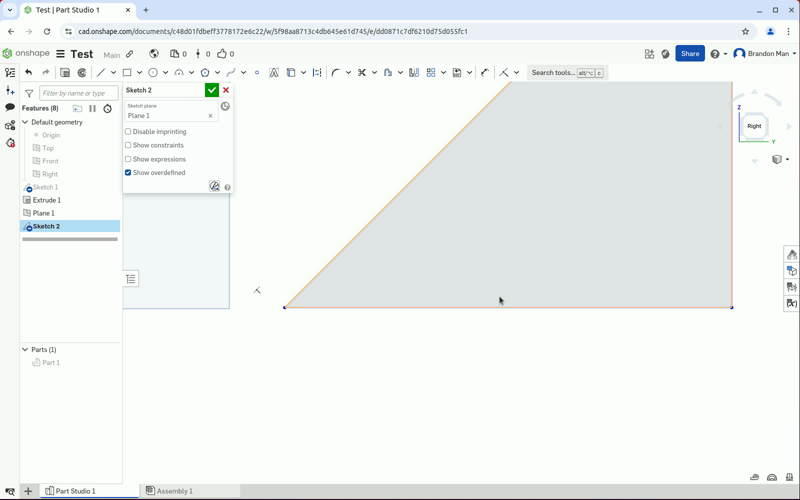
scroll(-6)
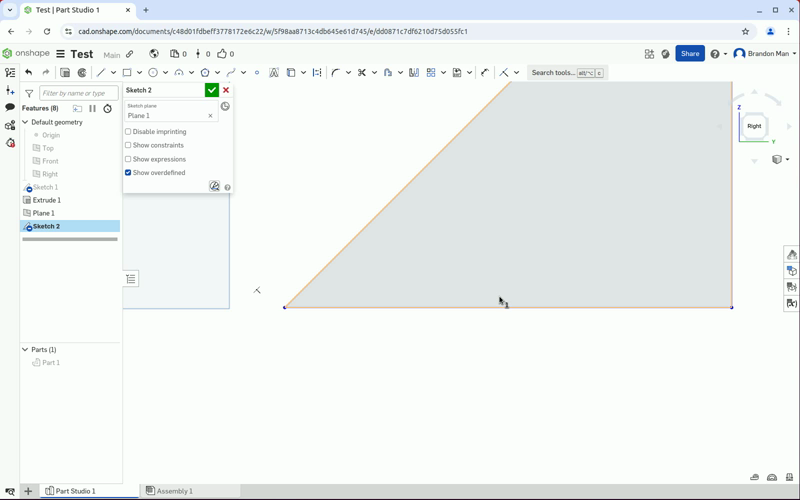
scroll(-6)
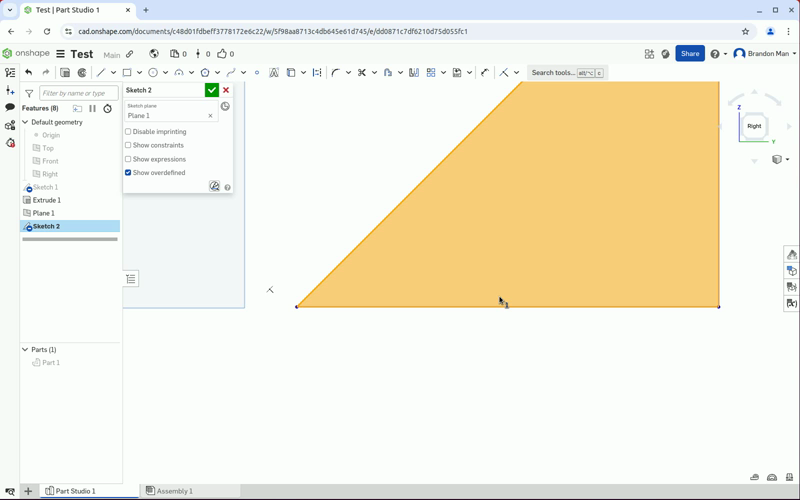
scroll(-6)
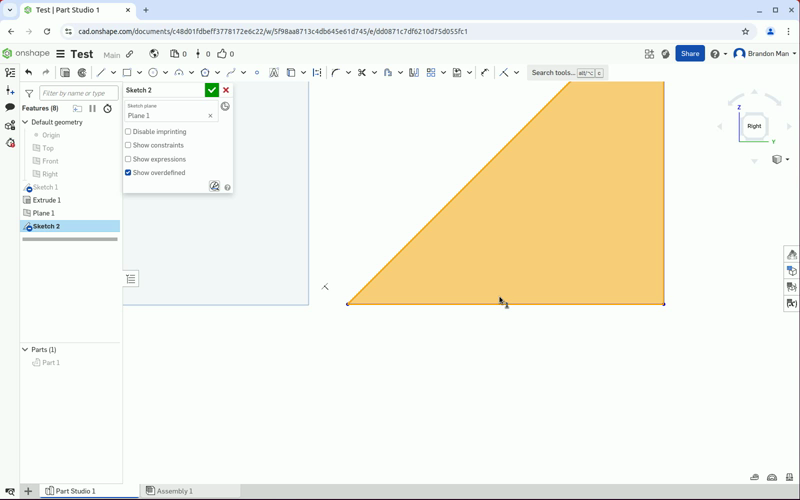
scroll(-6)
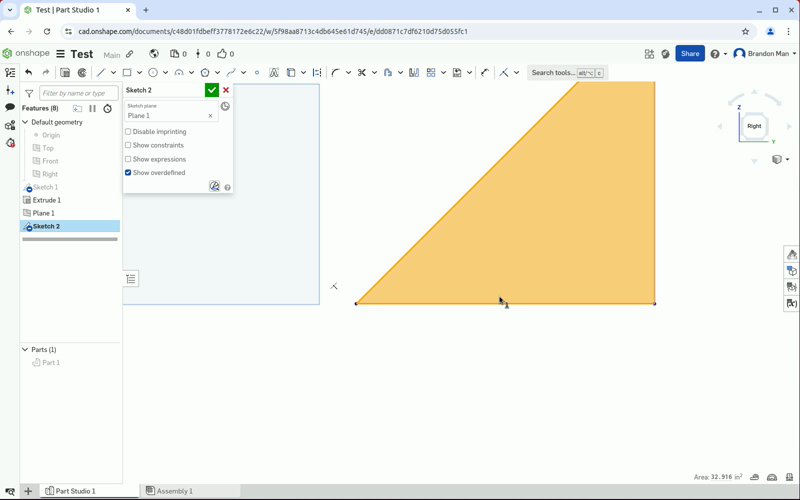
scroll(-6)
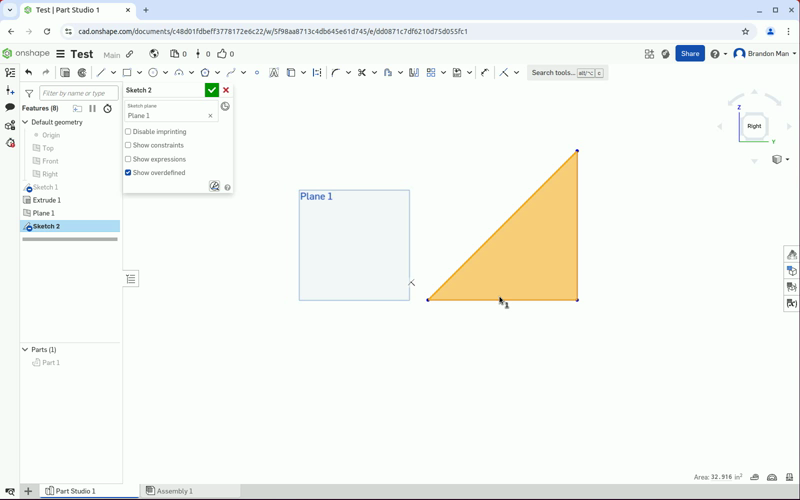
scroll(-6)
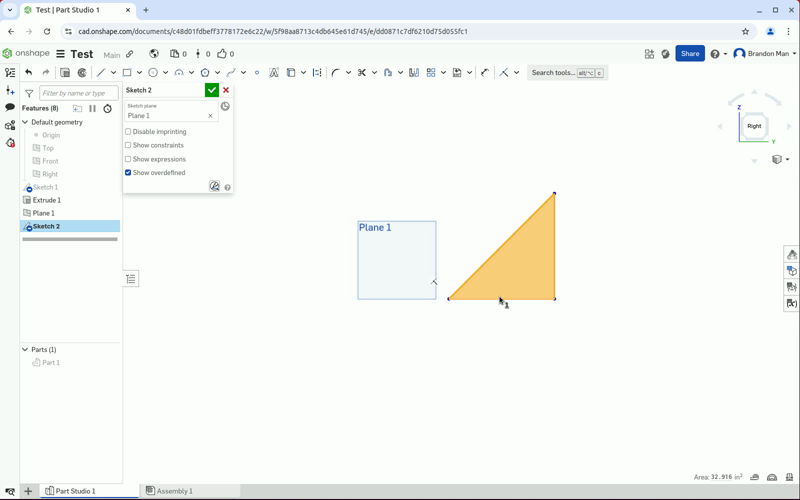
scroll(-6)
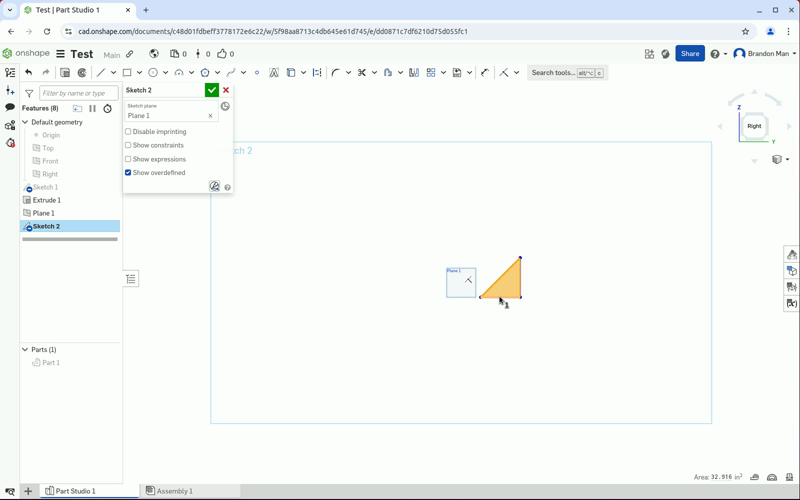
mouse_move(73, 352)
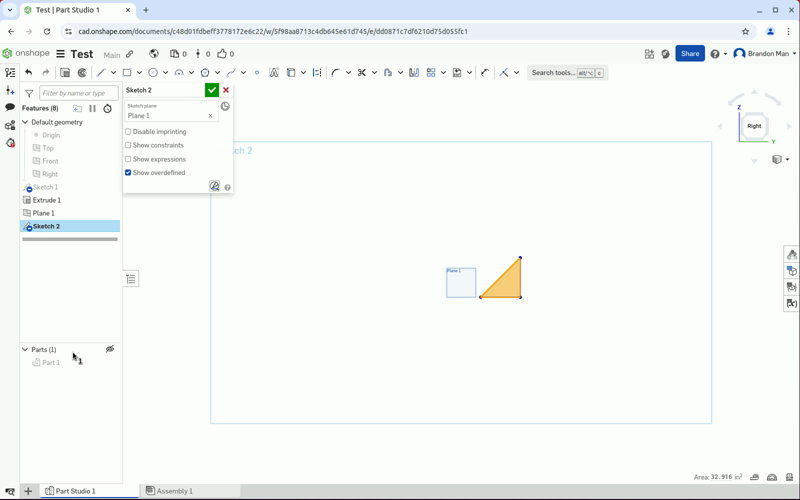
key(shift+y)
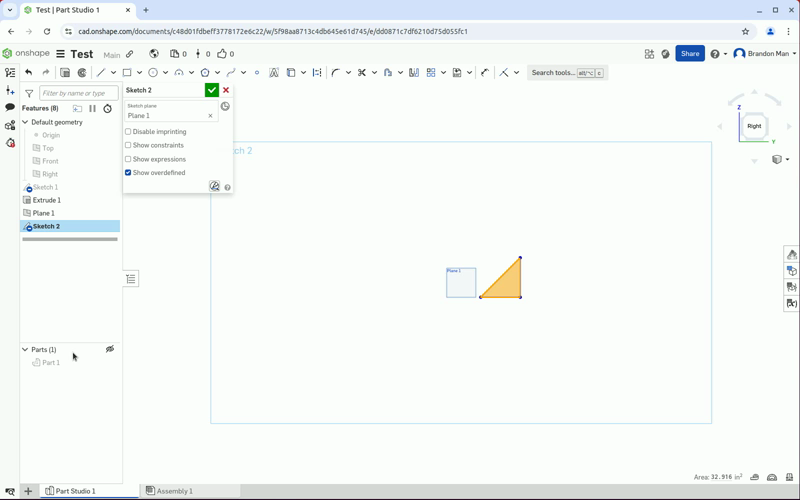
key(shift+e)
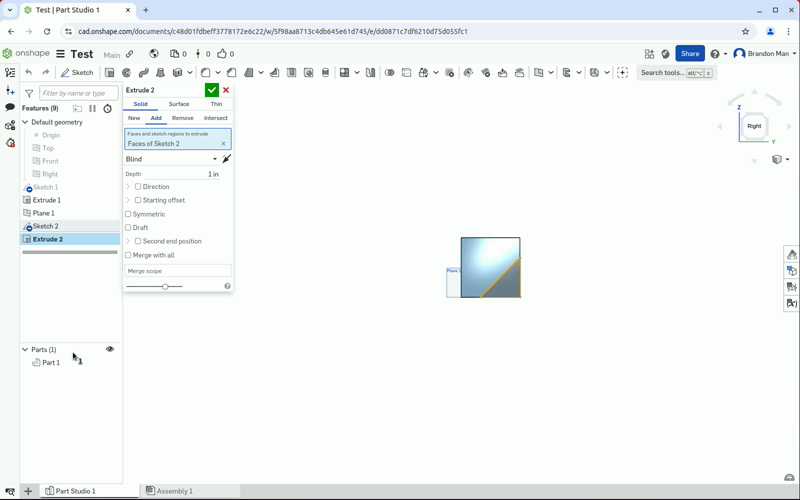
mouse_move(143, 106)
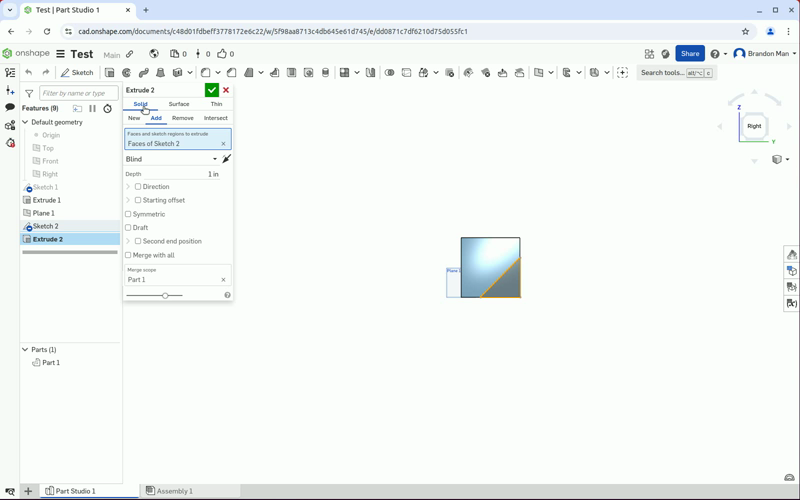
click(143, 106)
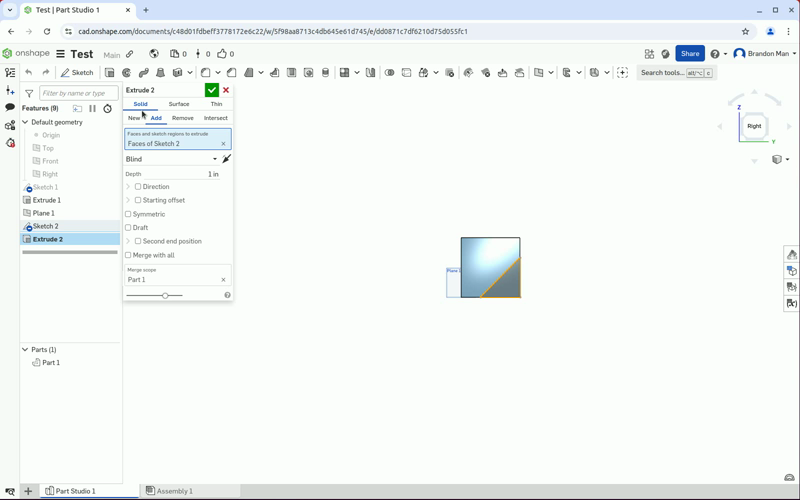
mouse_move(137, 120)
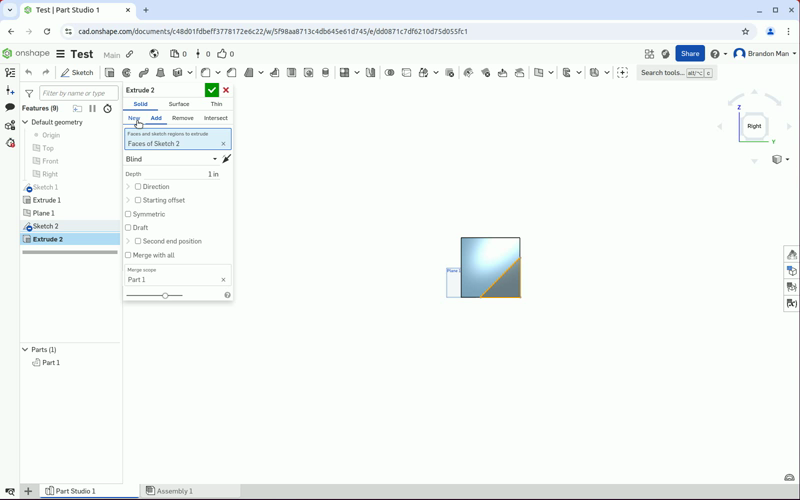
click(137, 120)
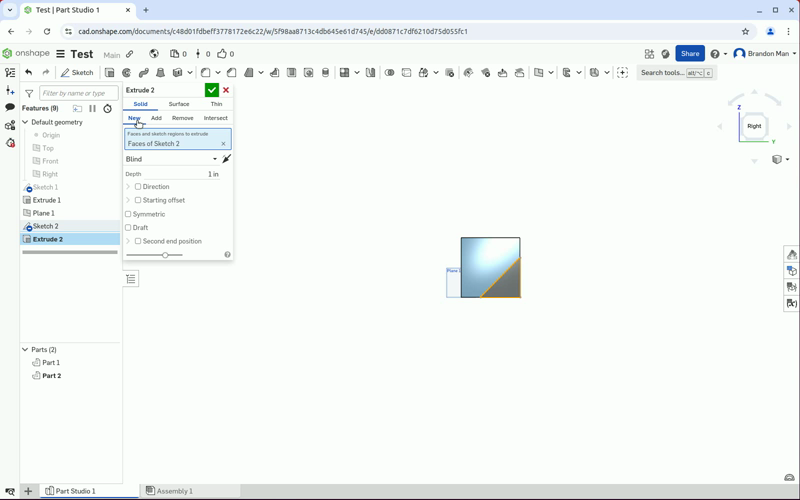
key(tab, 4)
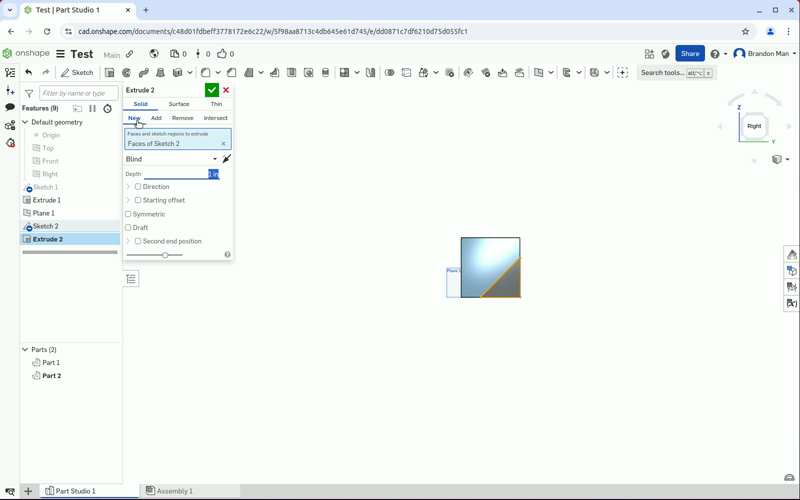
text(12.036)
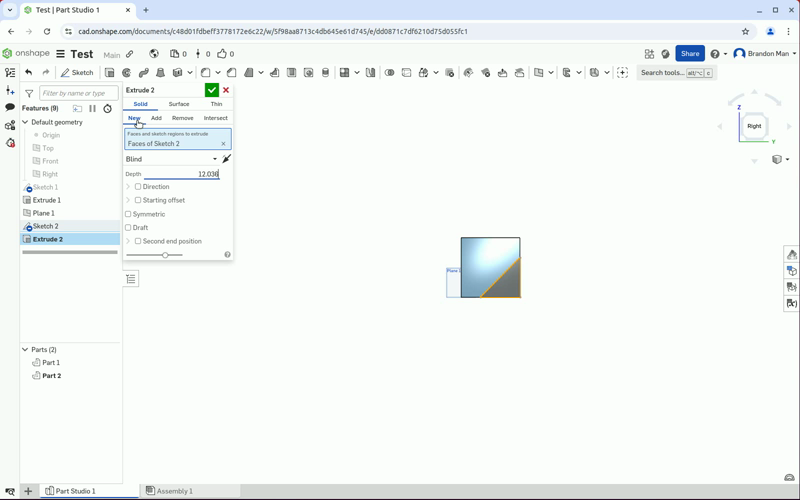
key(enter)
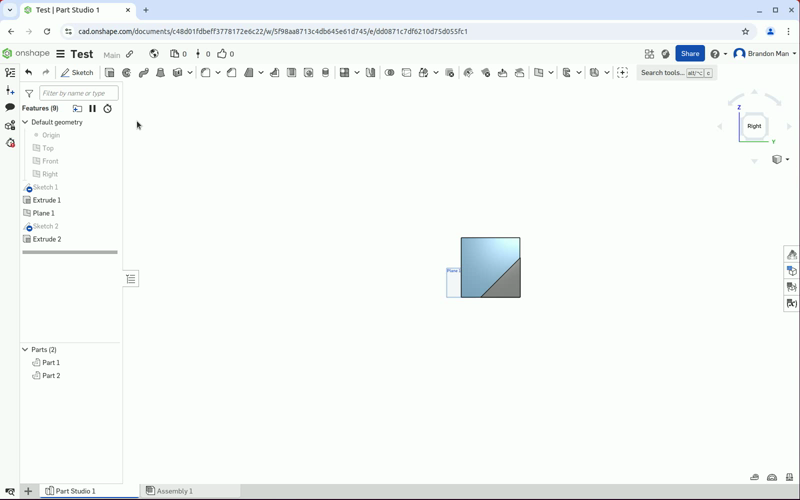
key(shift+h)
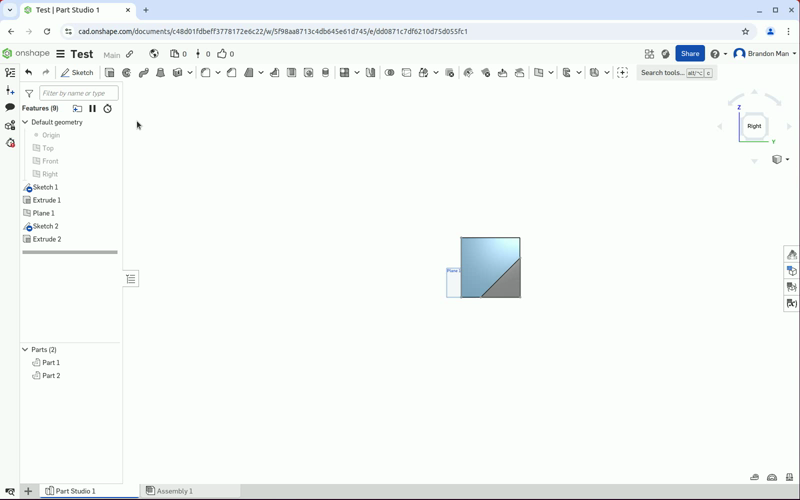
key(shift+h)
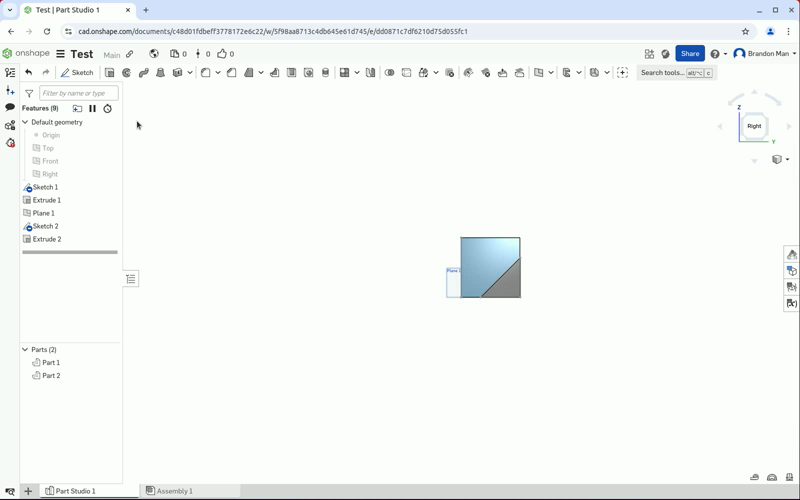
key(shift+7)
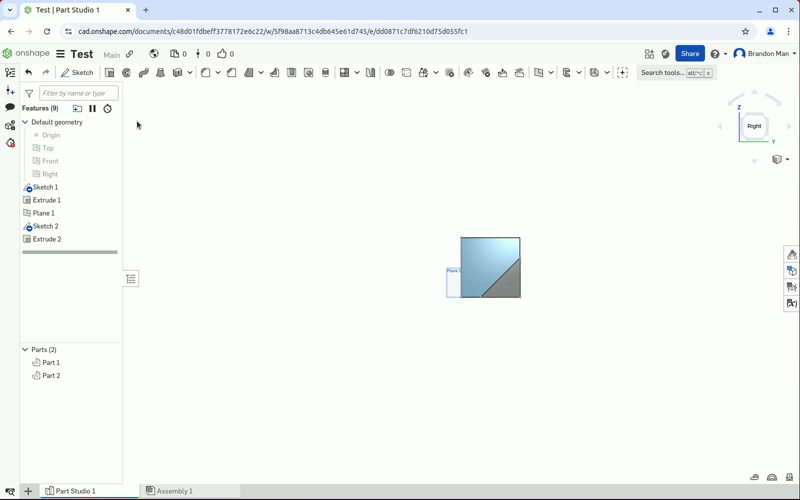
key(right, 2)
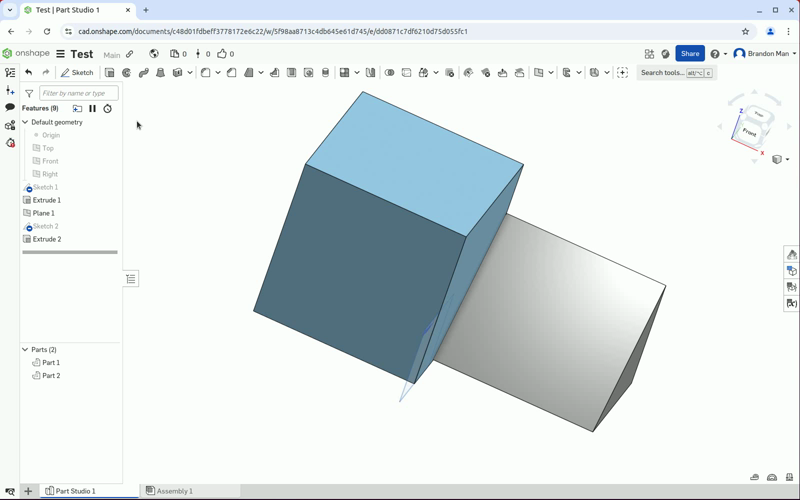
key(down, 2)
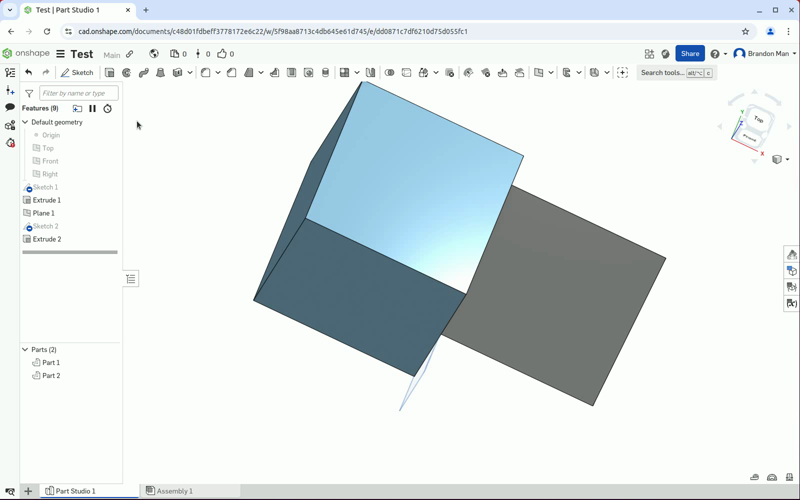
key(up, 2)
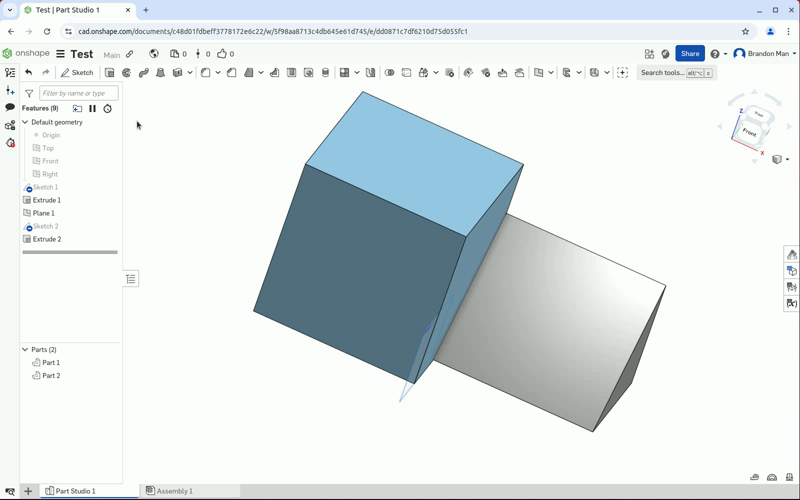
key(left, 2)
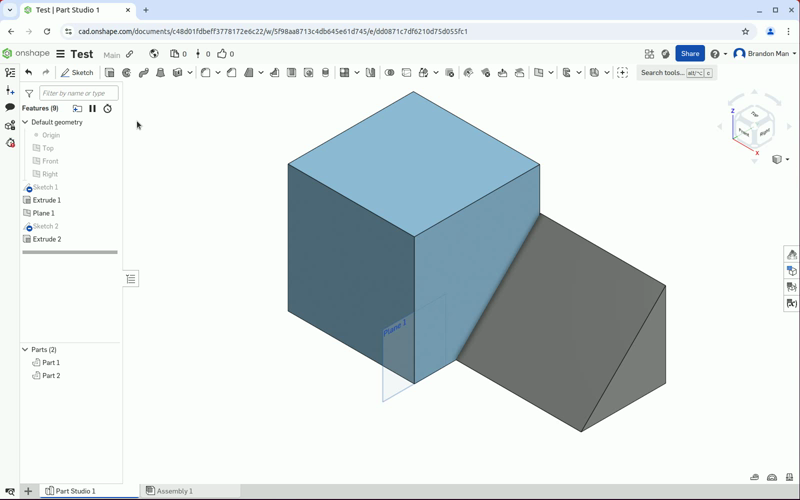
mouse_move(73, 189)
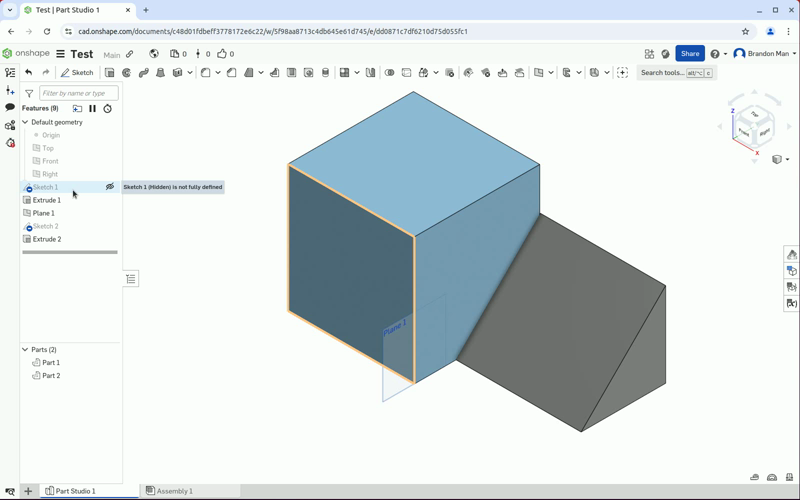
click(73, 189)